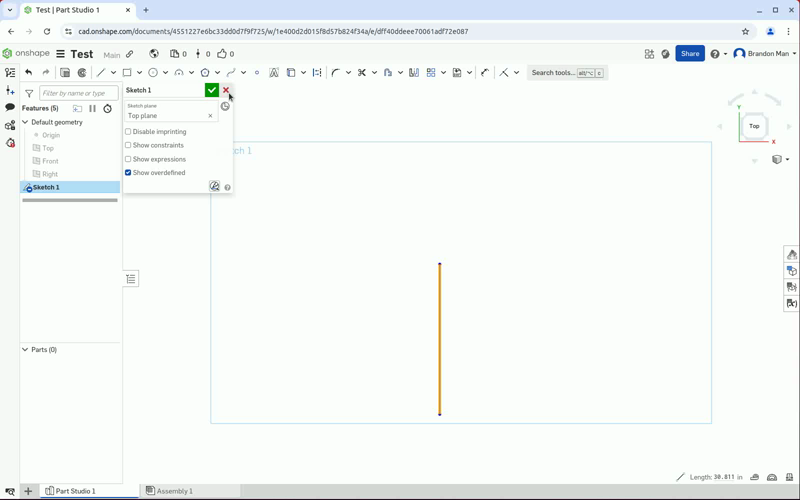
key(shift+h)
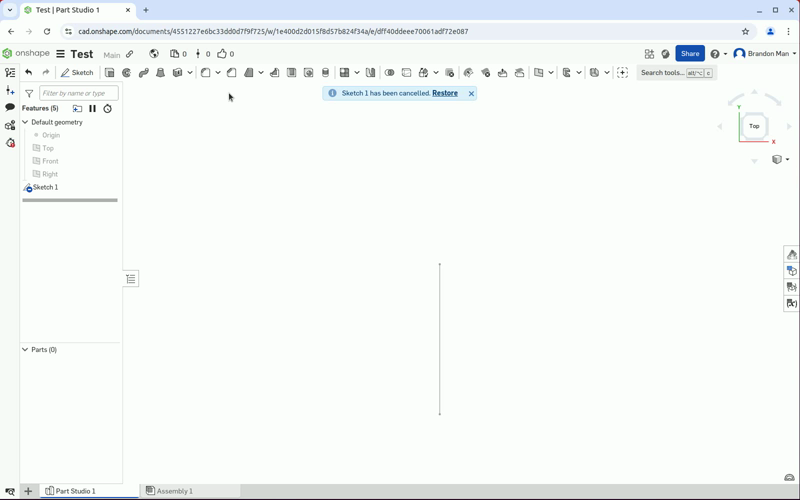
mouse_move(73, 352)
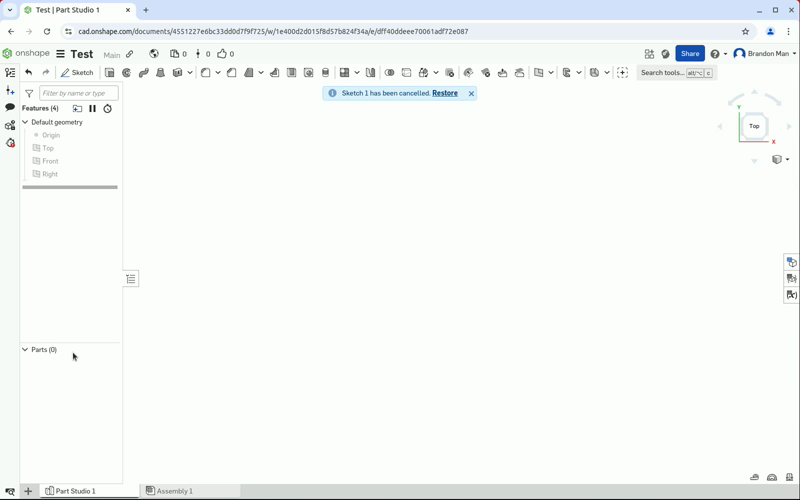
key(y)
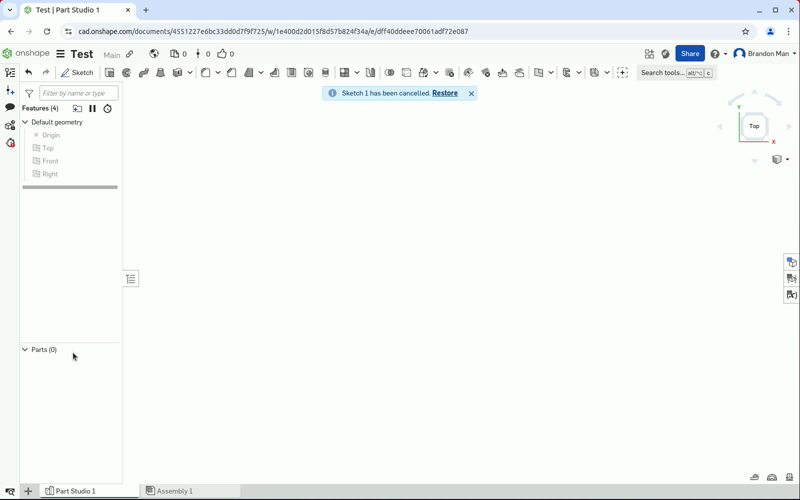
key(shift+p)
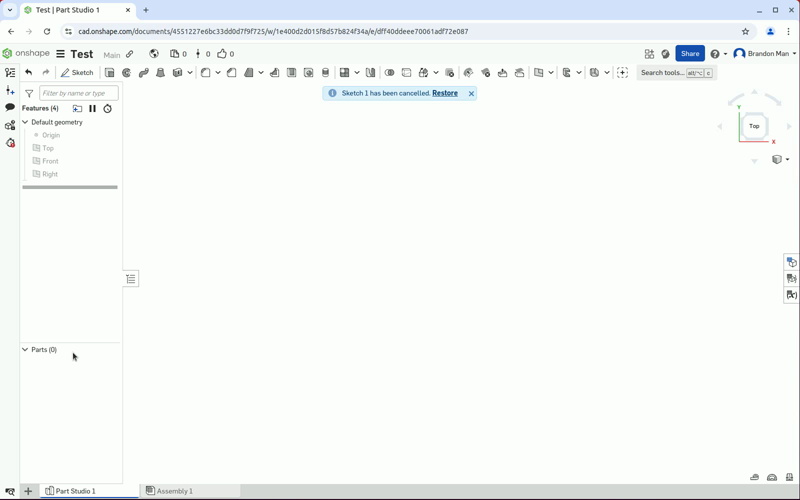
key(space)
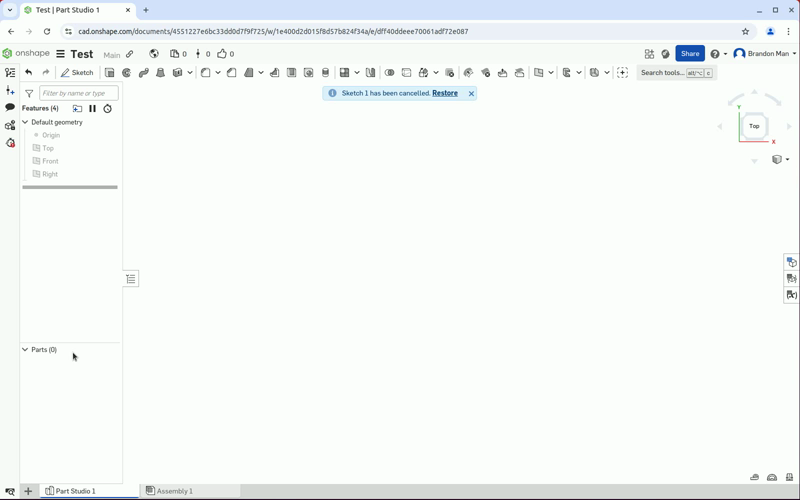
key_down(shift)
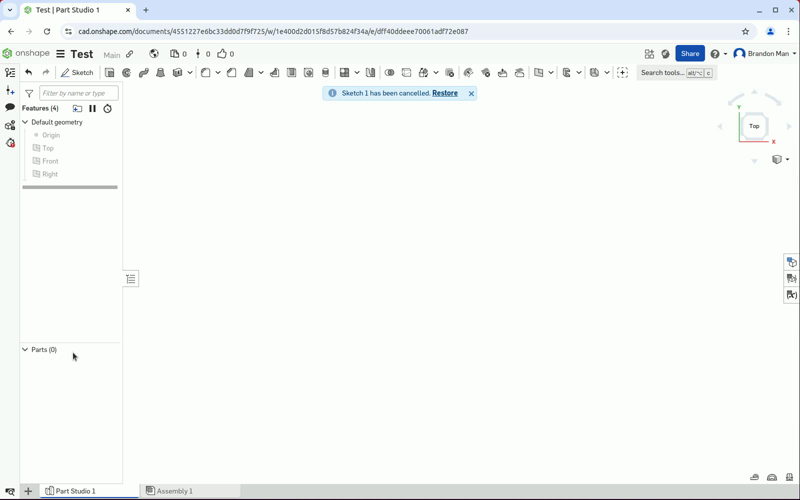
key(up)
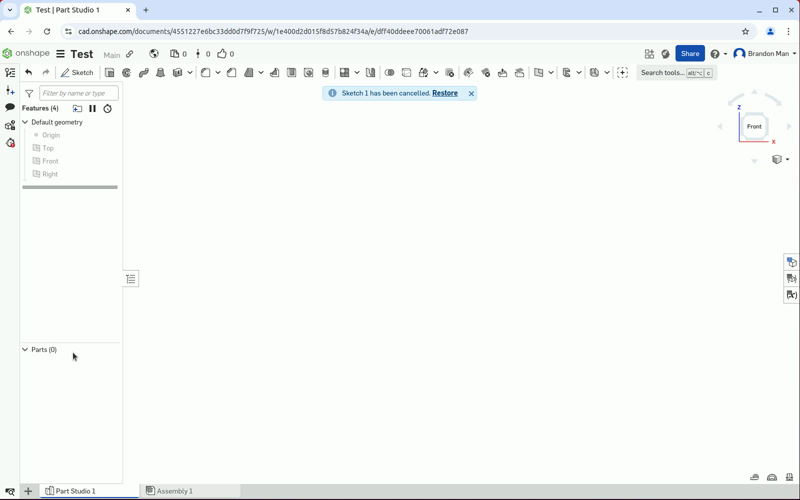
key_up(shift)
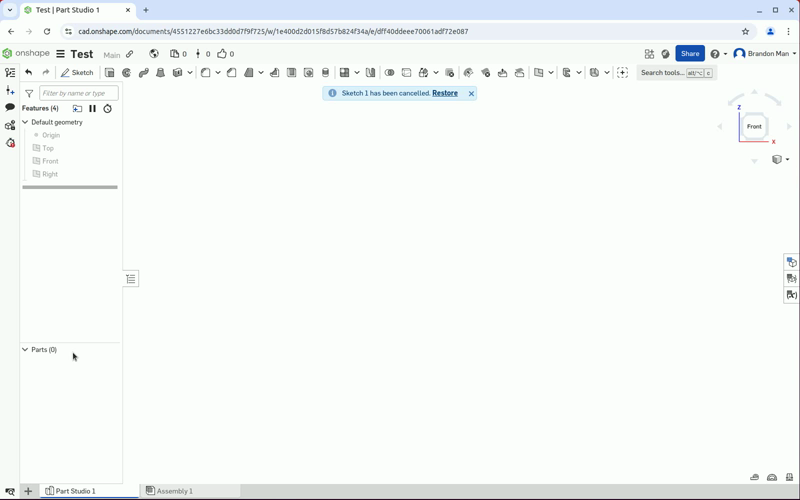
mouse_move(73, 352)
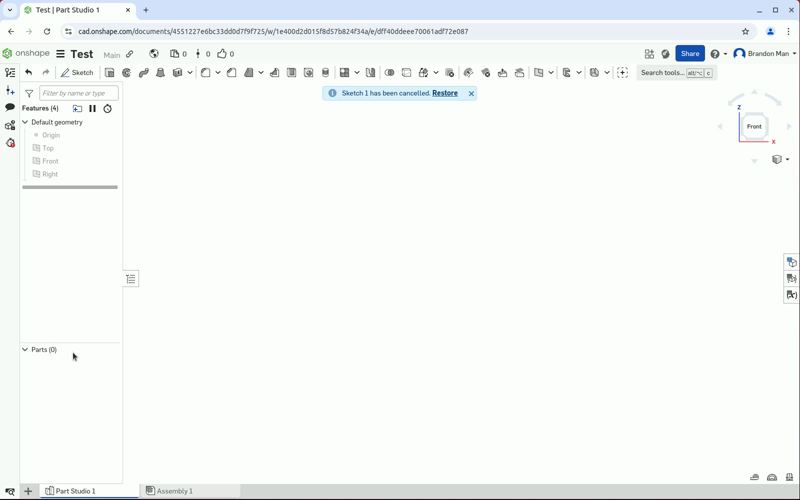
key(shift+y)
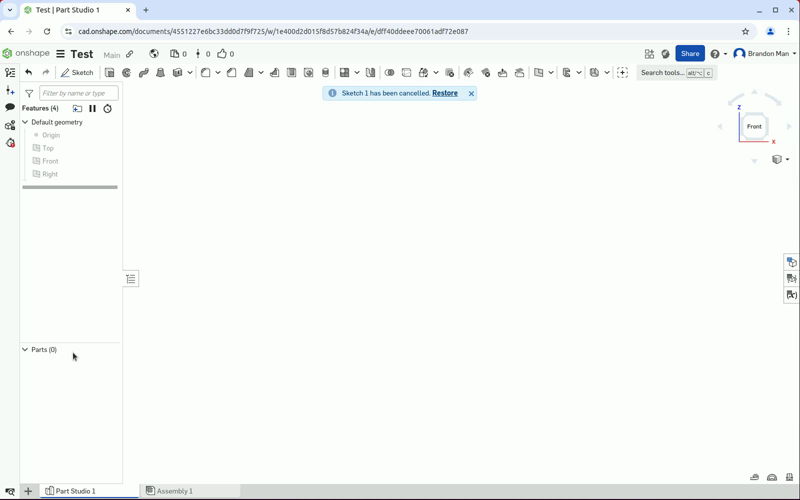
key(shift+s)
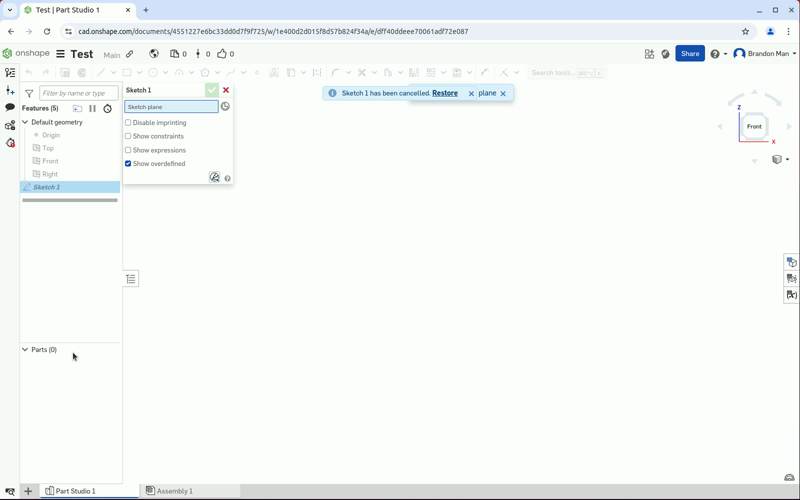
mouse_move(73, 163)
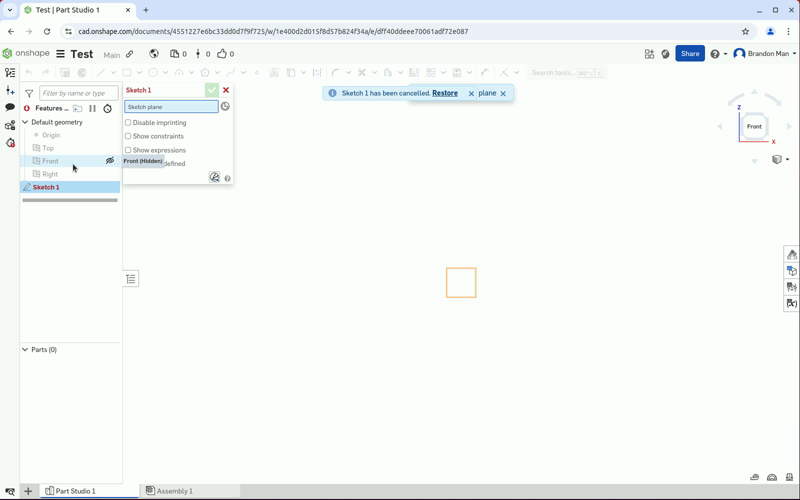
click(73, 163)
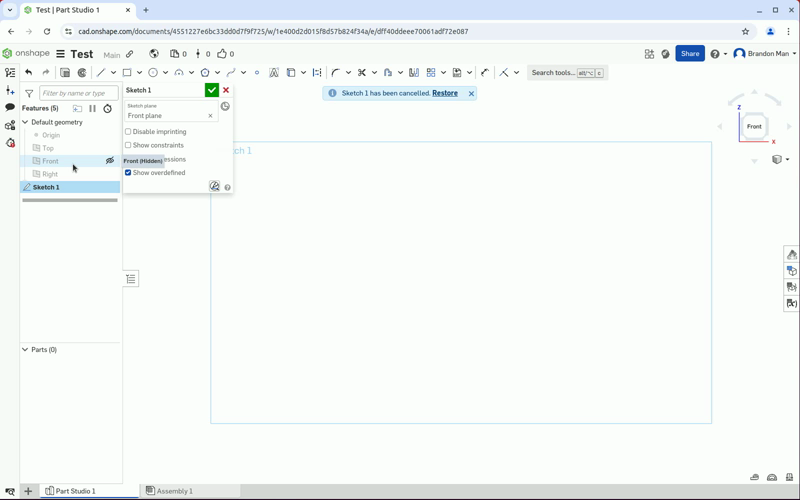
mouse_move(73, 352)
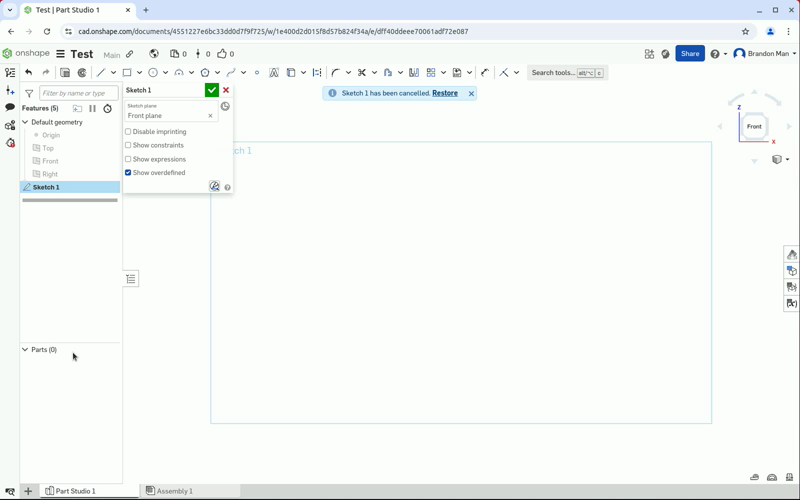
key(y)
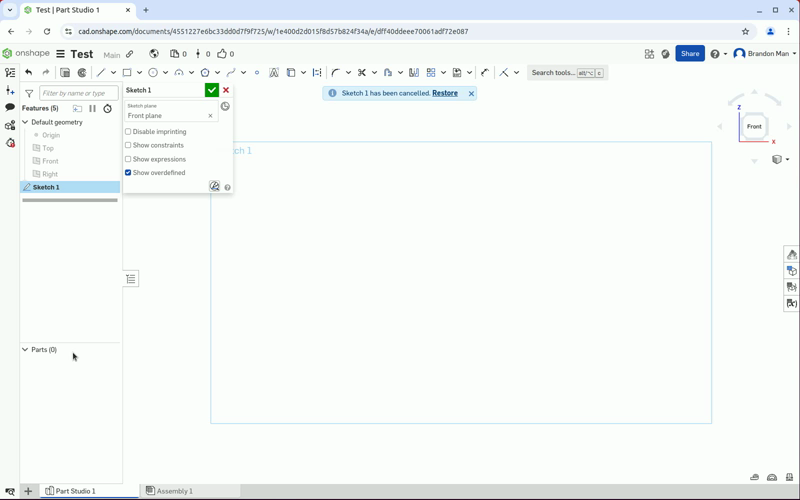
key(l)
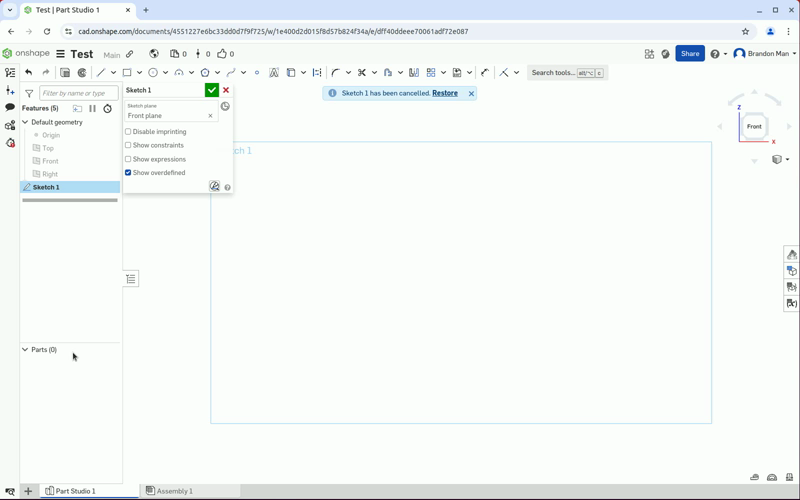
key_down(shift)
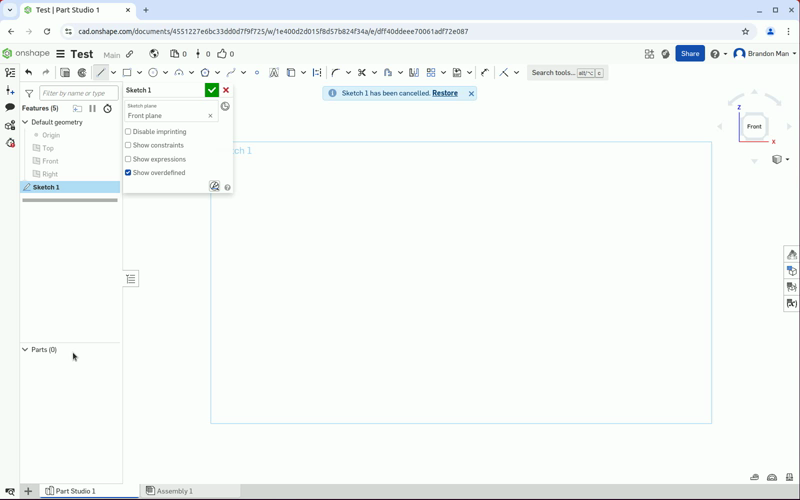
mouse_move(376, 339)
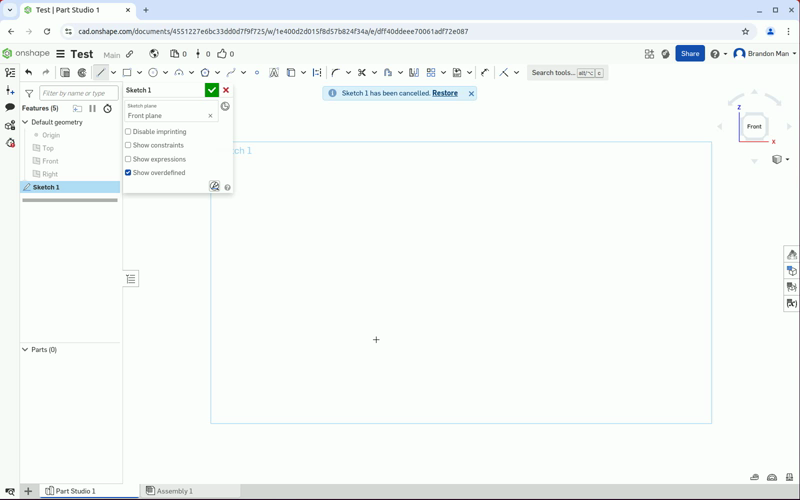
click(376, 339)
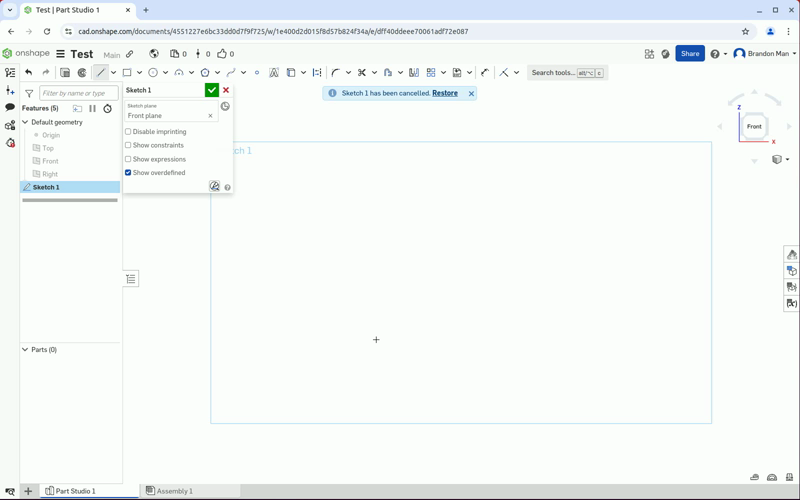
key_up(shift)
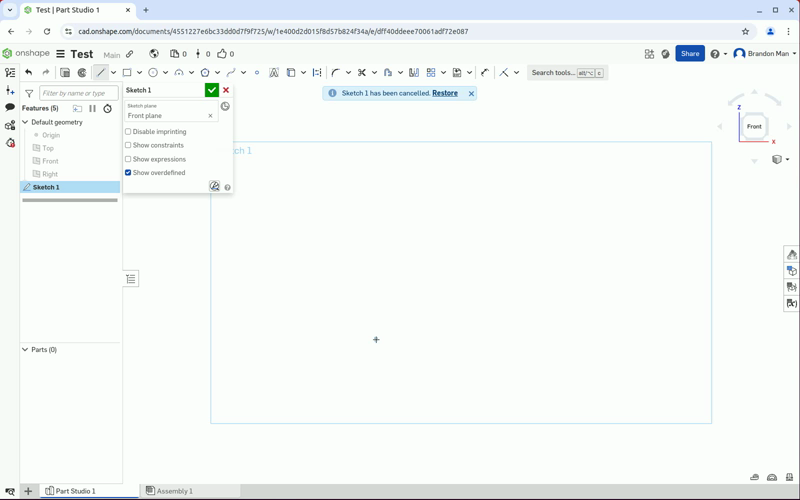
key_down(shift)
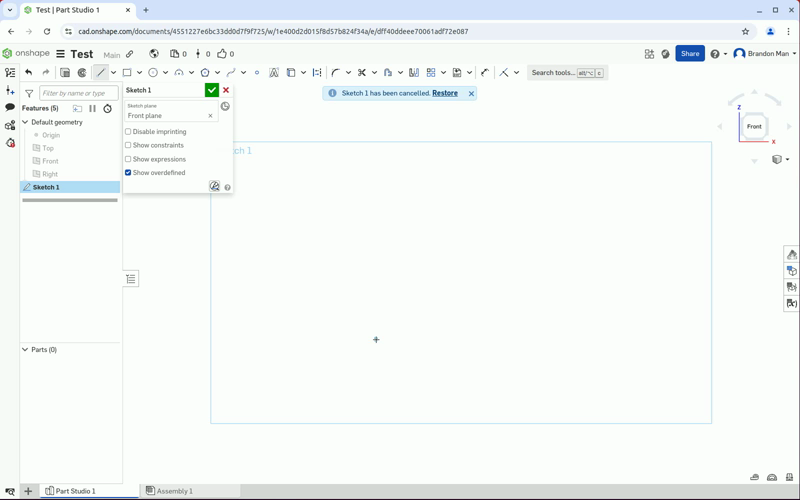
mouse_move(544, 339)
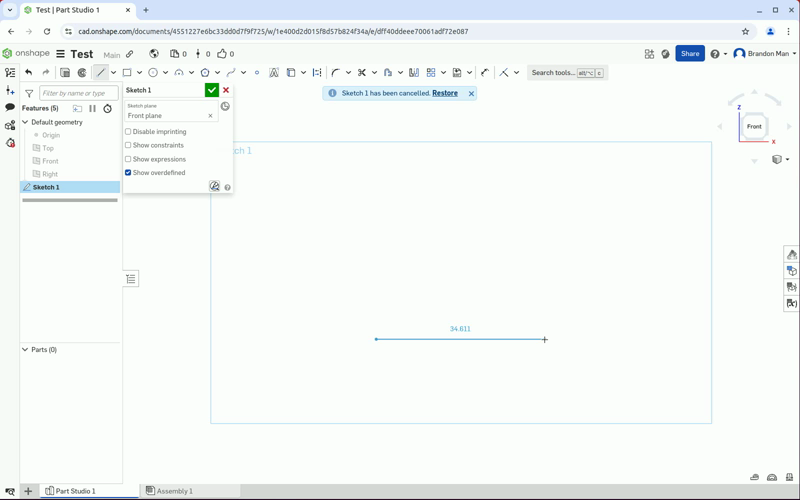
click(544, 339)
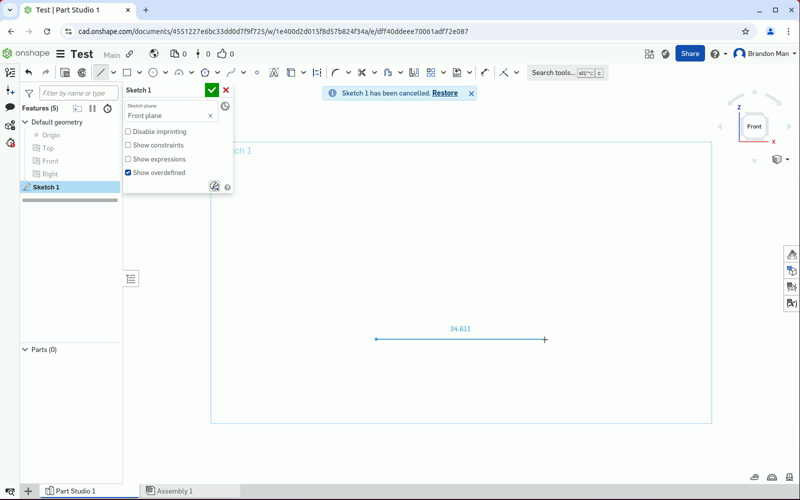
key_up(shift)
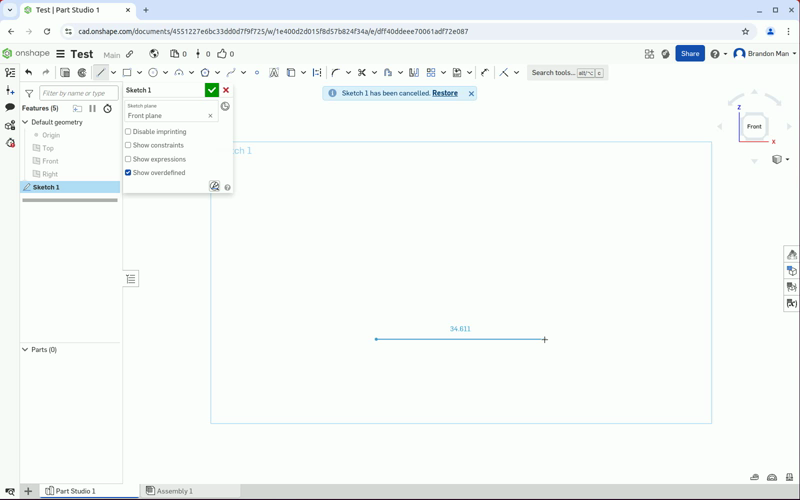
key_down(shift)
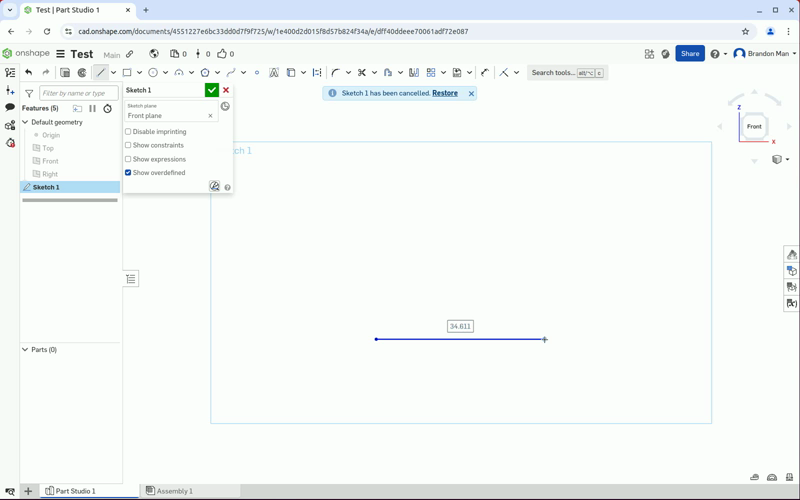
mouse_move(574, 339)
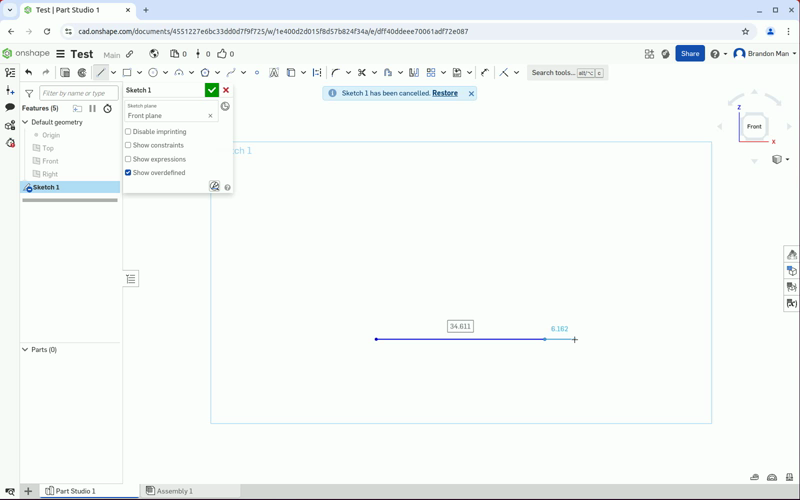
mouse_move(544, 282)
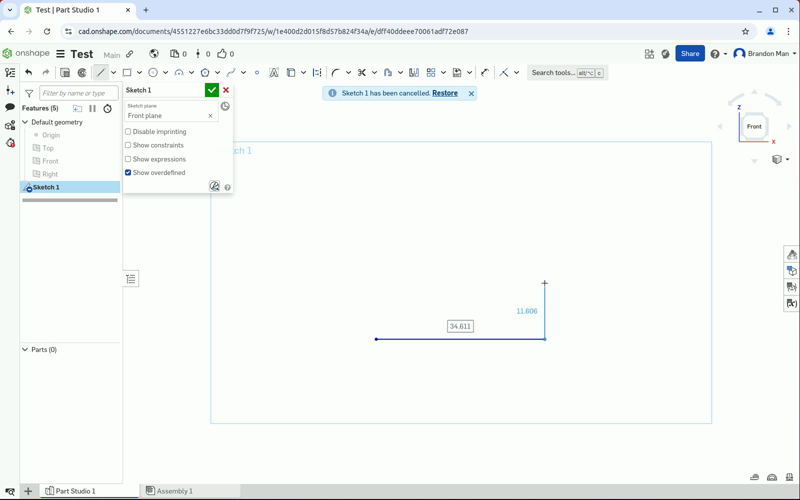
click(544, 282)
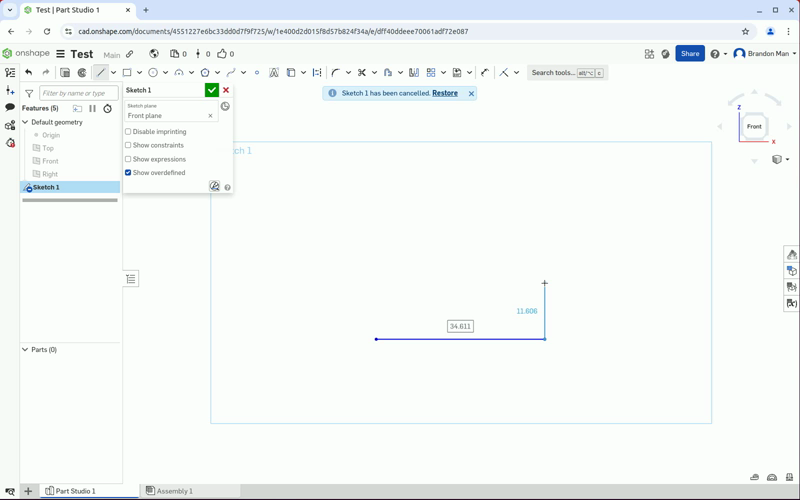
key_up(shift)
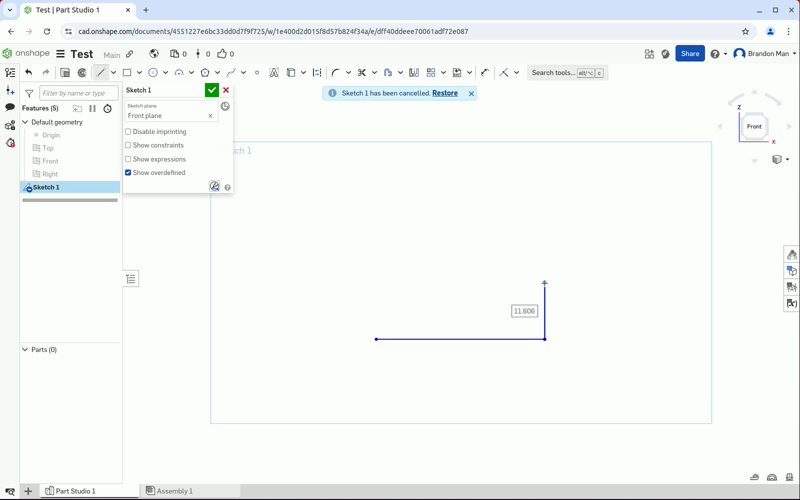
key_down(shift)
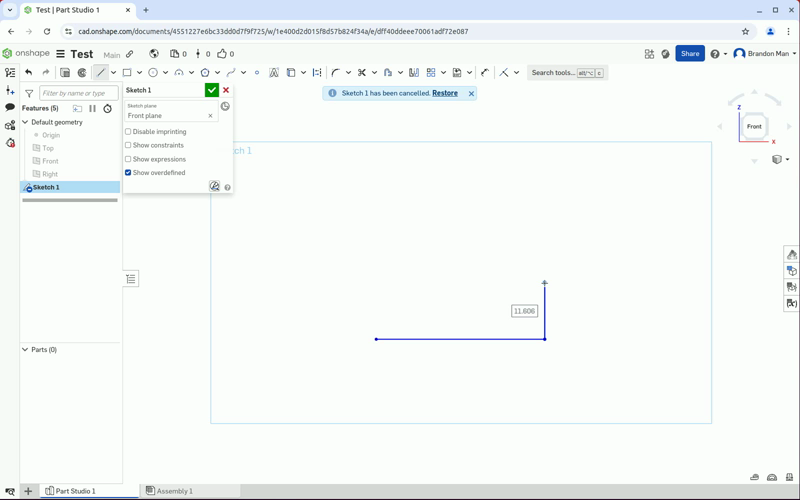
mouse_move(404, 282)
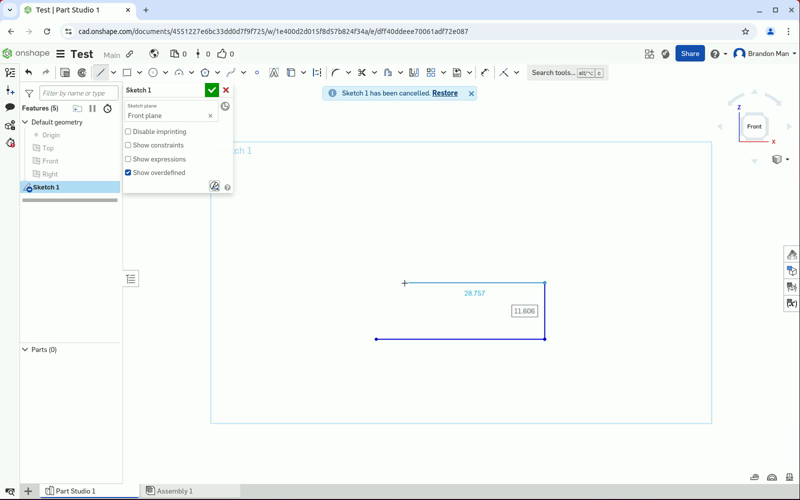
click(404, 282)
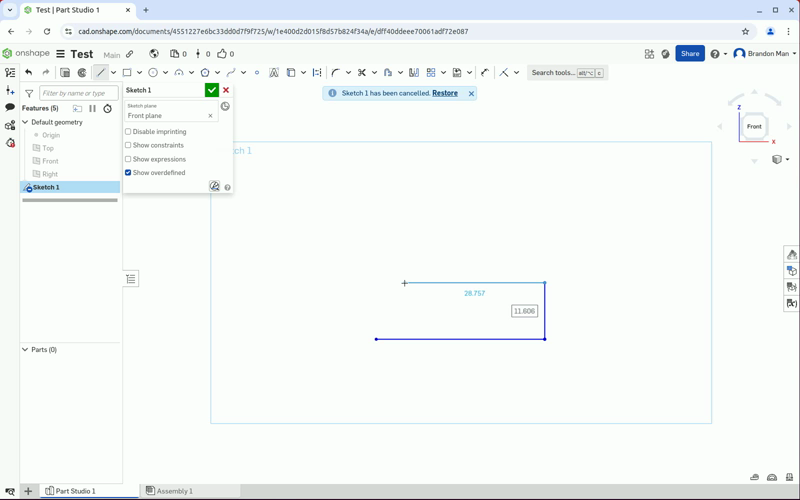
key_up(shift)
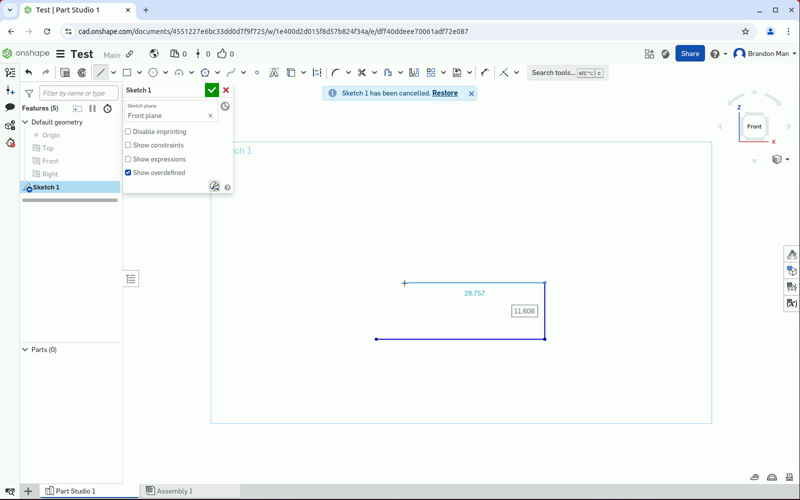
key_down(shift)
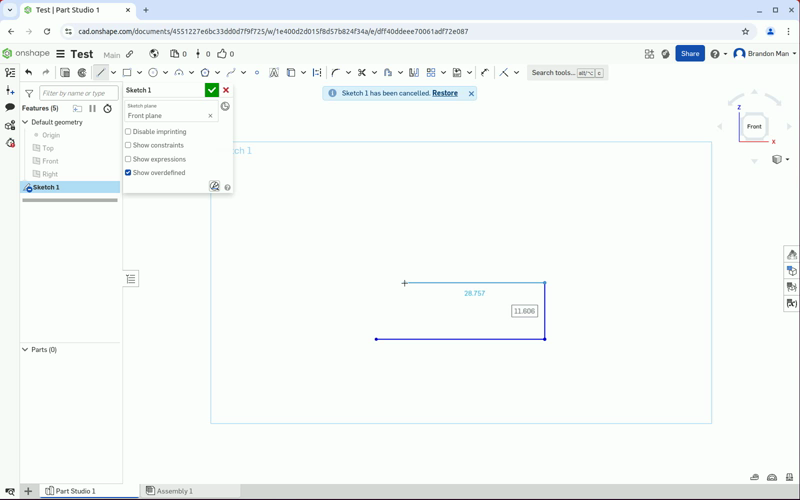
mouse_move(434, 282)
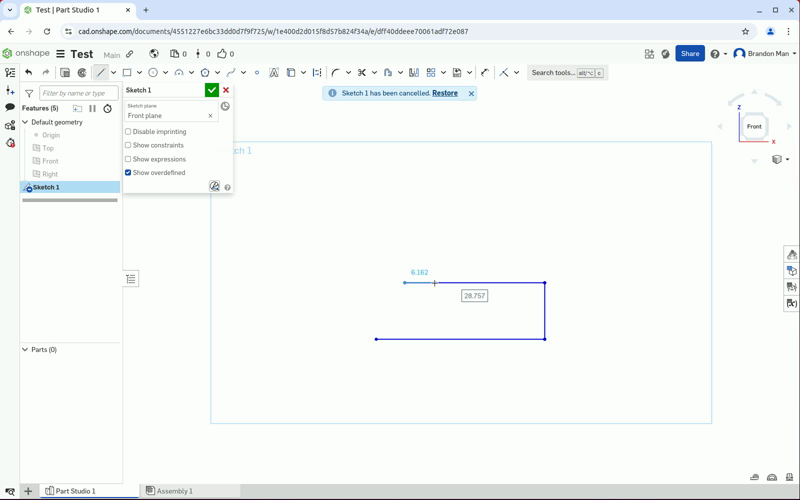
mouse_move(376, 282)
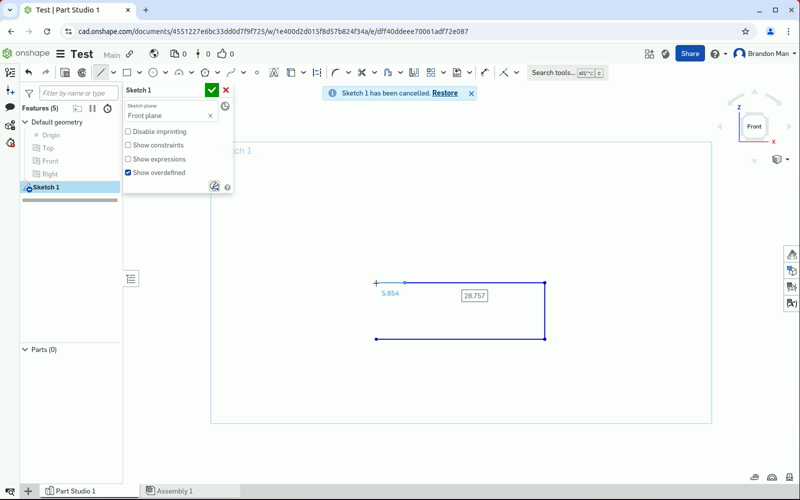
click(376, 282)
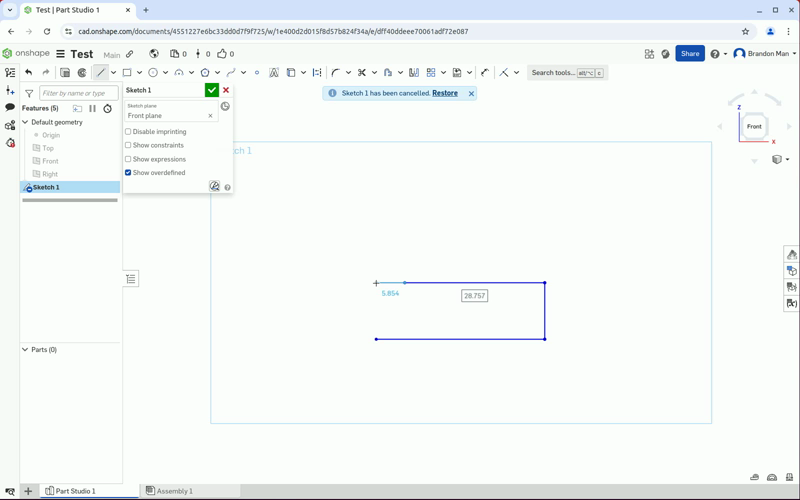
key_up(shift)
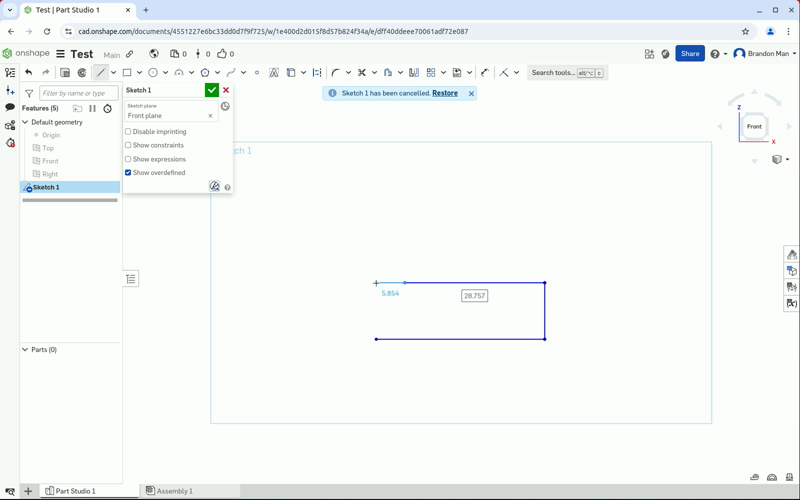
mouse_move(406, 282)
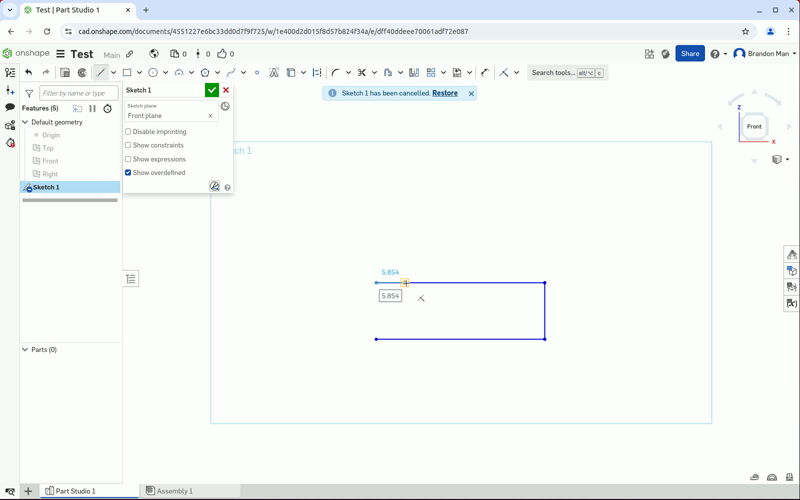
key_down(shift)
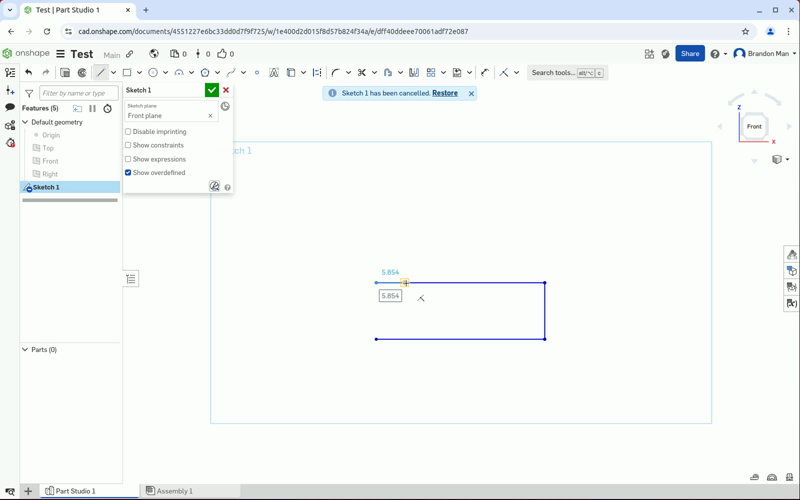
mouse_move(376, 339)
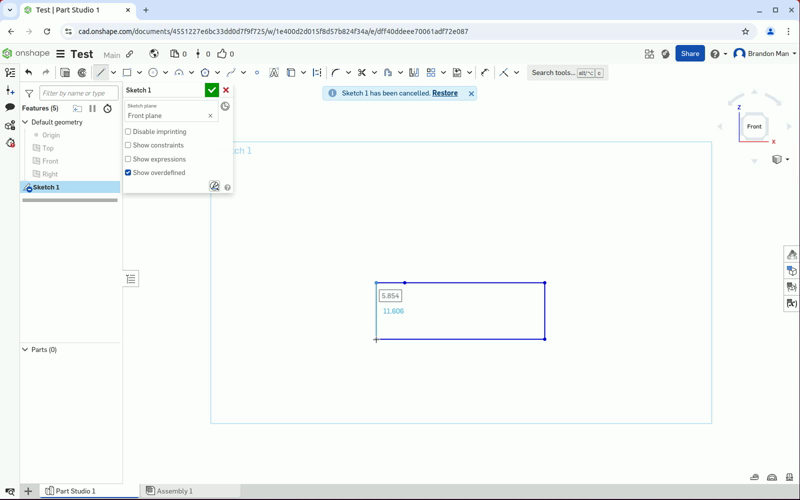
key_up(shift)
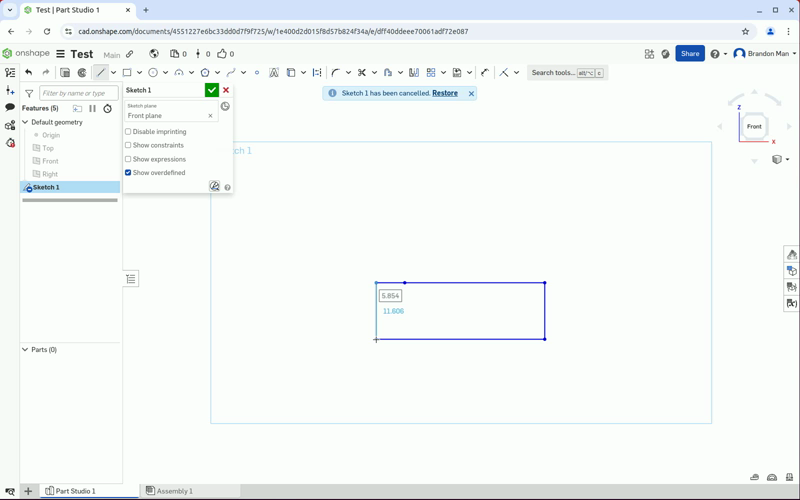
click(376, 339)
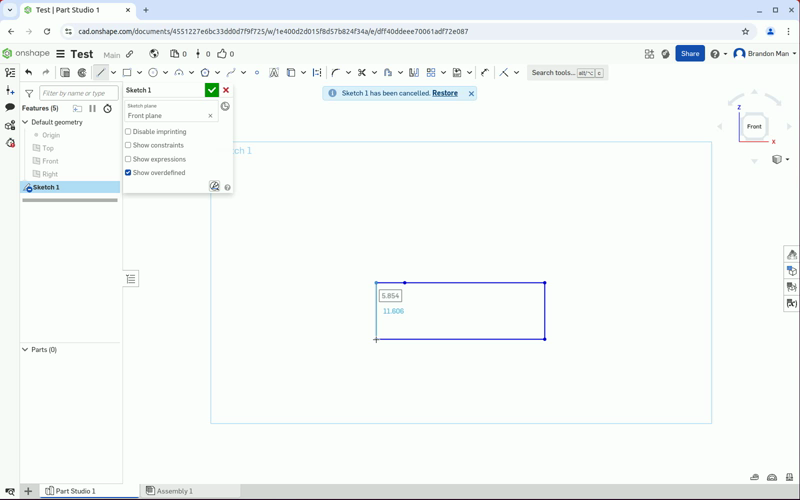
key(esc)
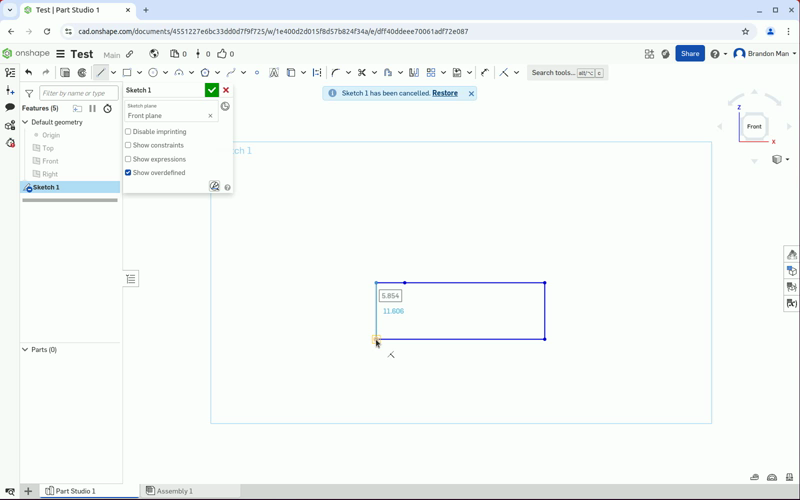
mouse_move(411, 319)
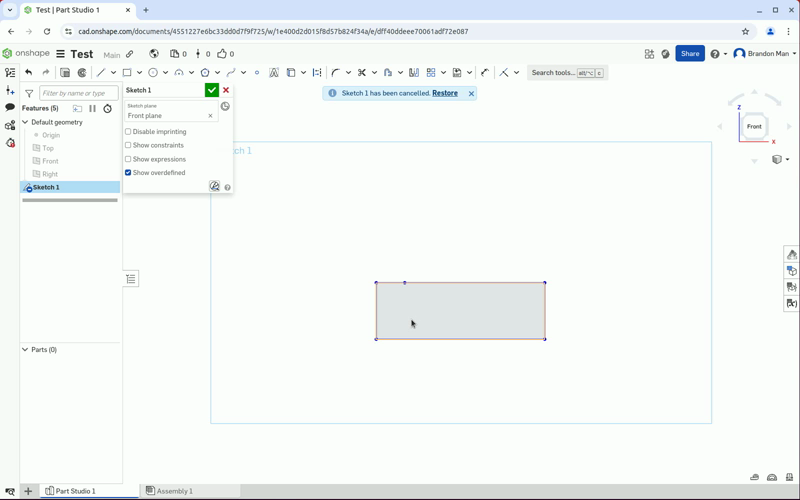
click(411, 319)
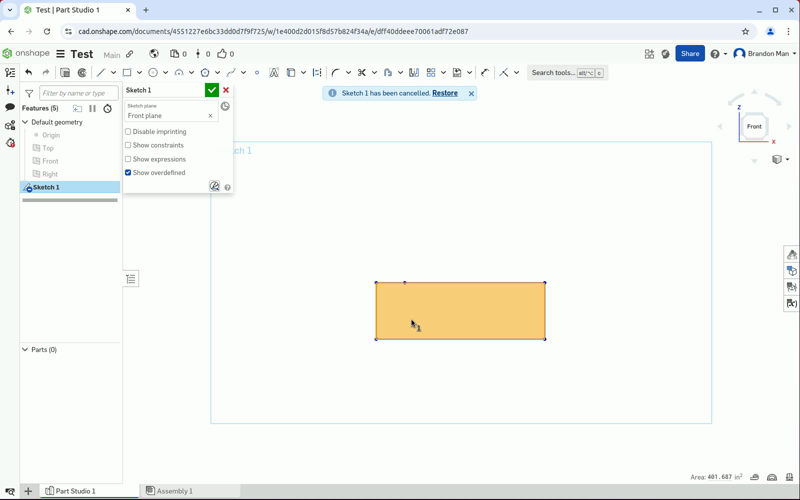
mouse_move(73, 352)
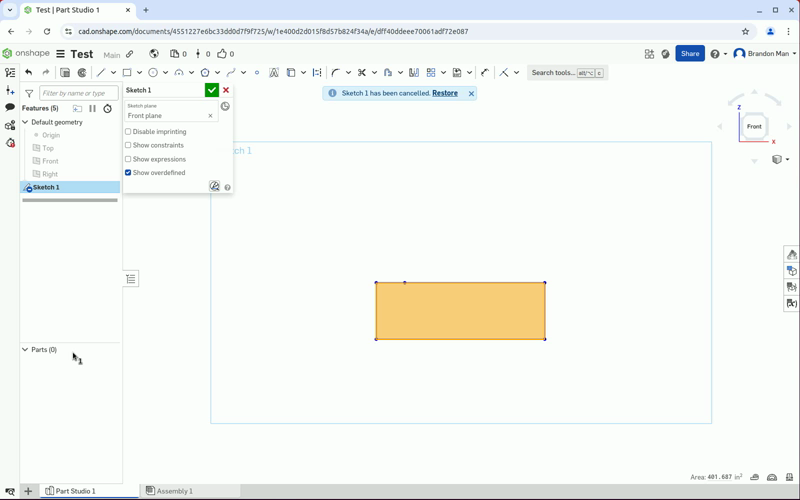
key(shift+y)
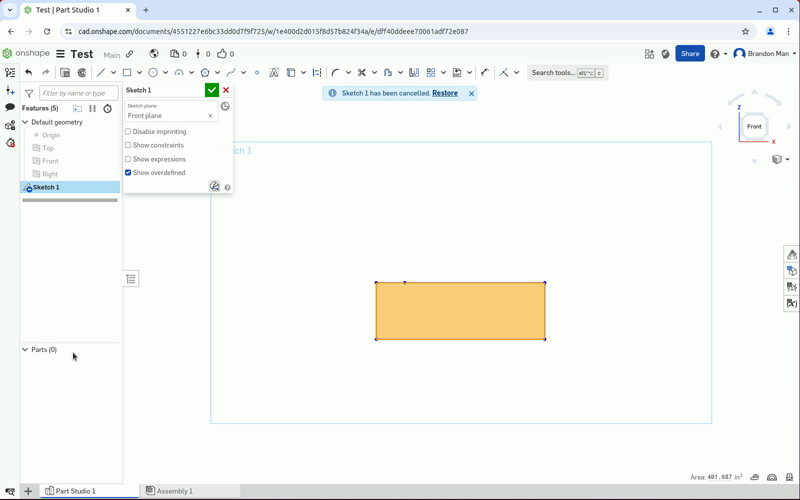
key(shift+e)
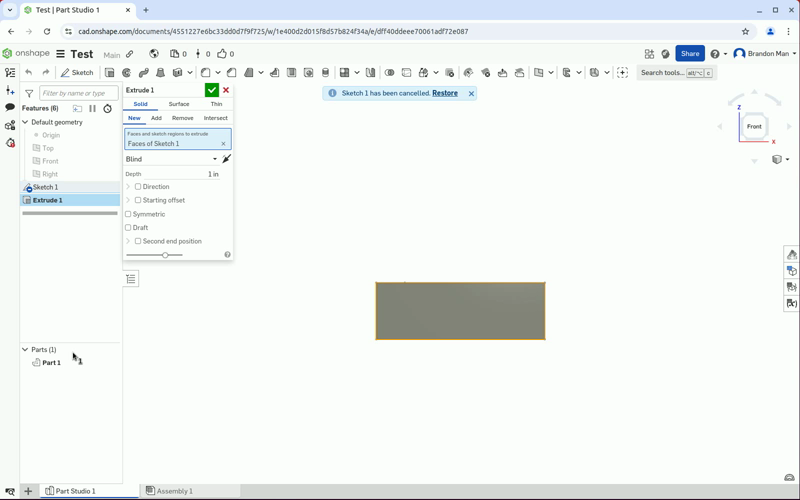
mouse_move(143, 106)
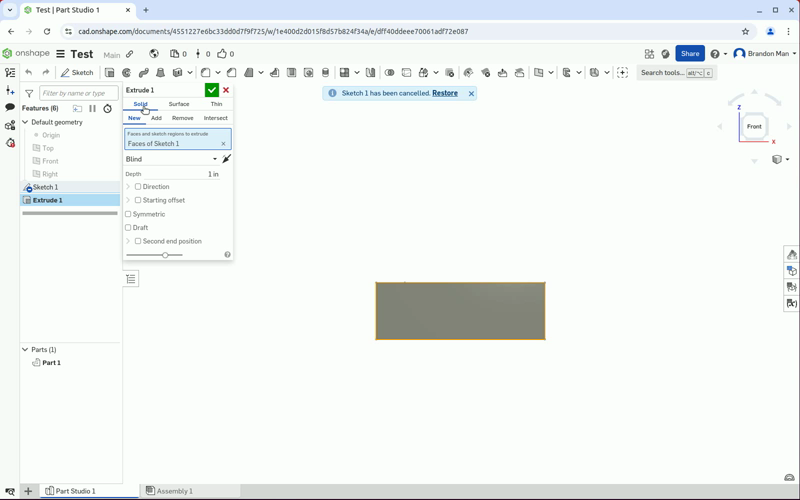
click(143, 106)
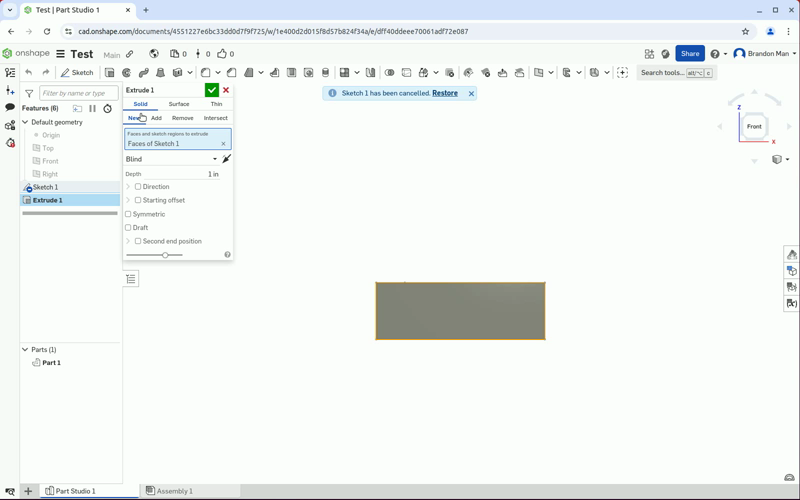
mouse_move(137, 120)
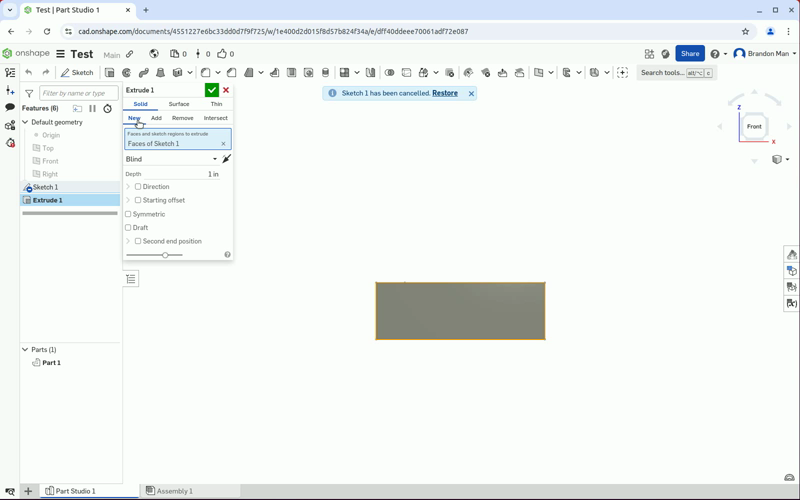
click(137, 120)
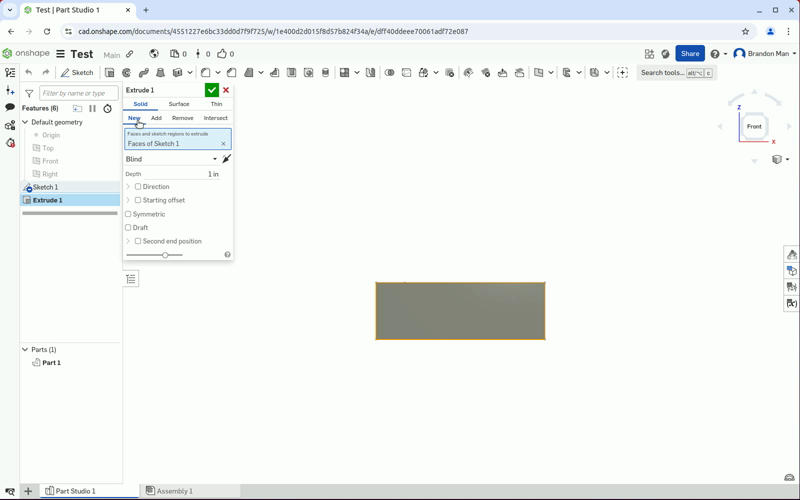
key(tab, 4)
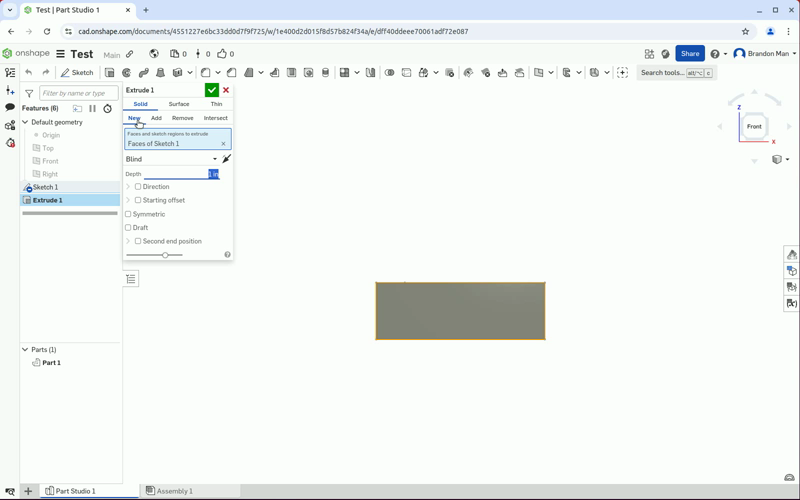
text(23.108)
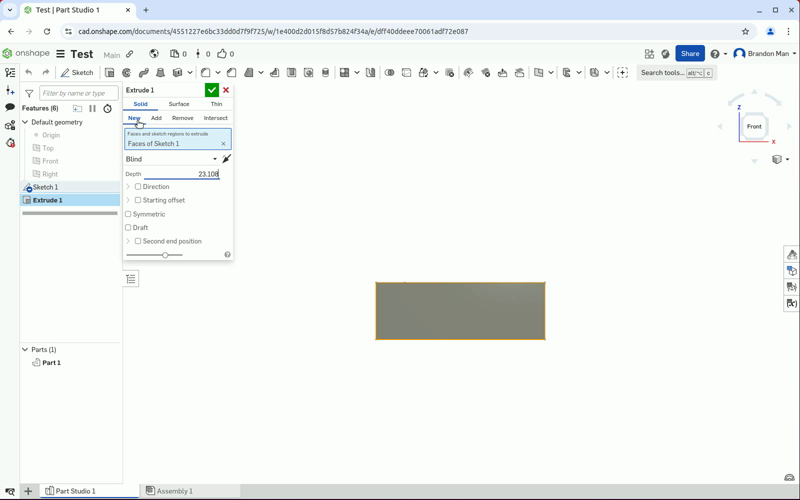
key(enter)
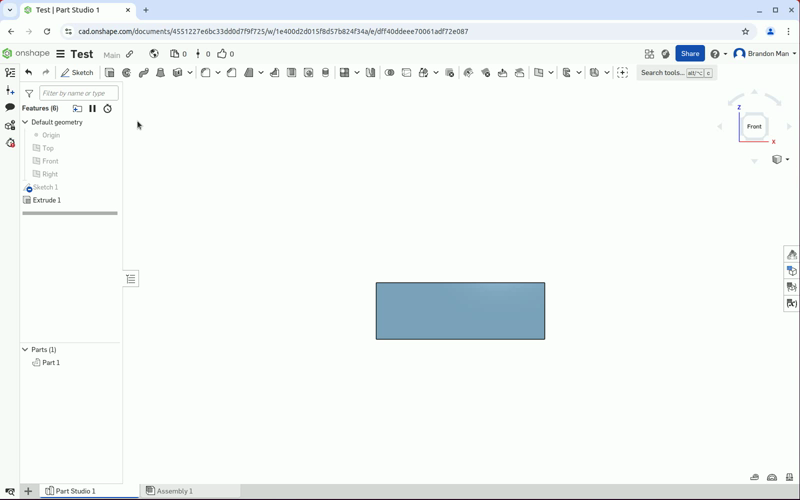
key(shift+h)
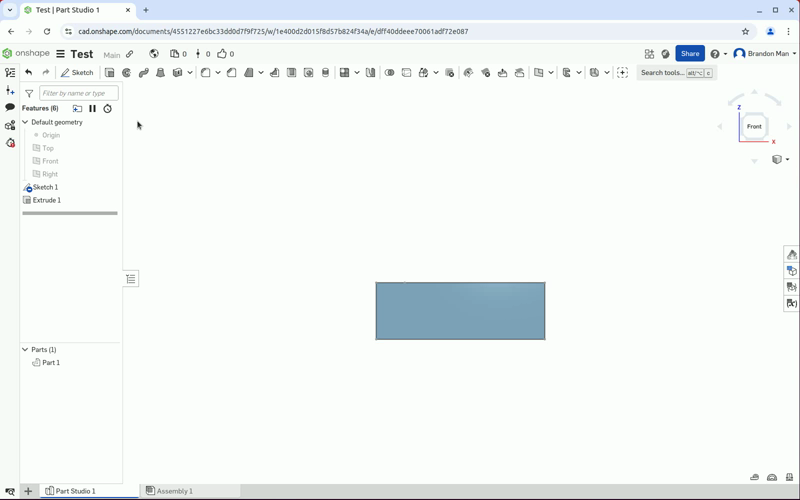
key(shift+h)
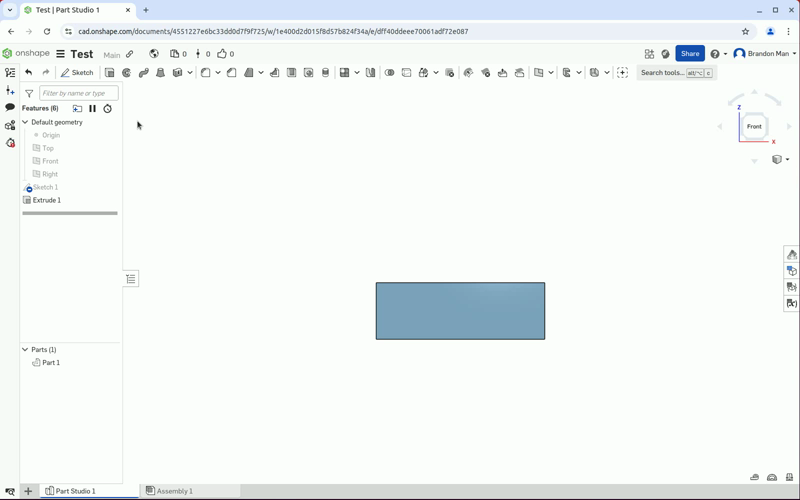
mouse_move(73, 189)
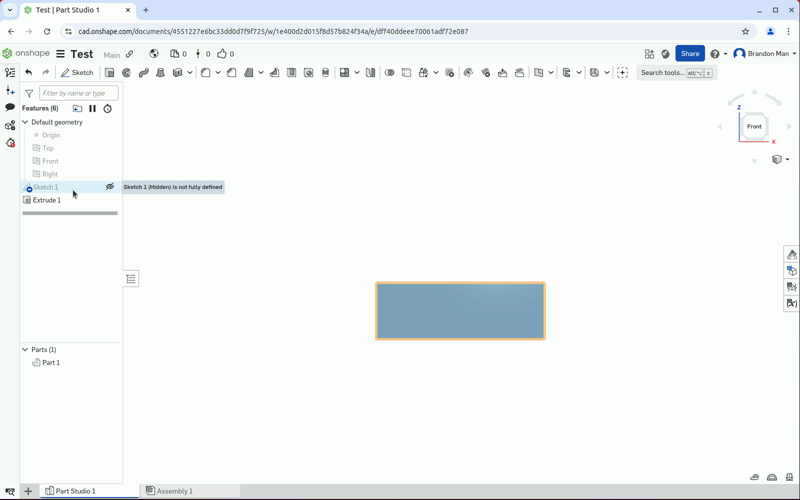
click(73, 189)
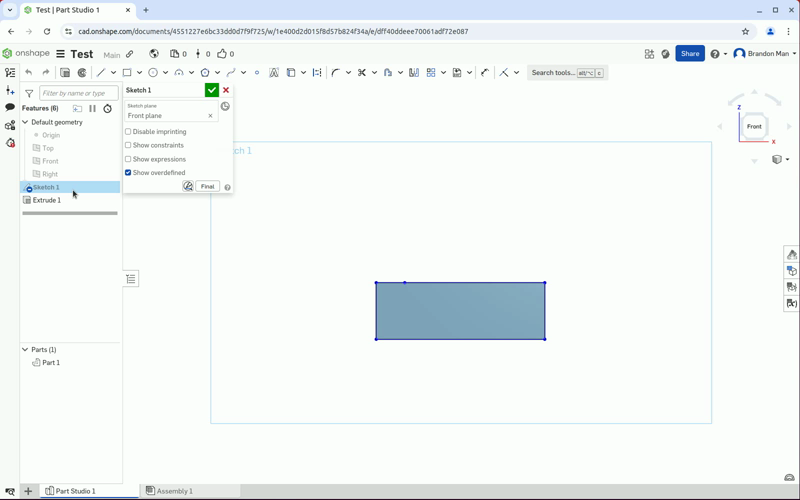
mouse_move(229, 92)
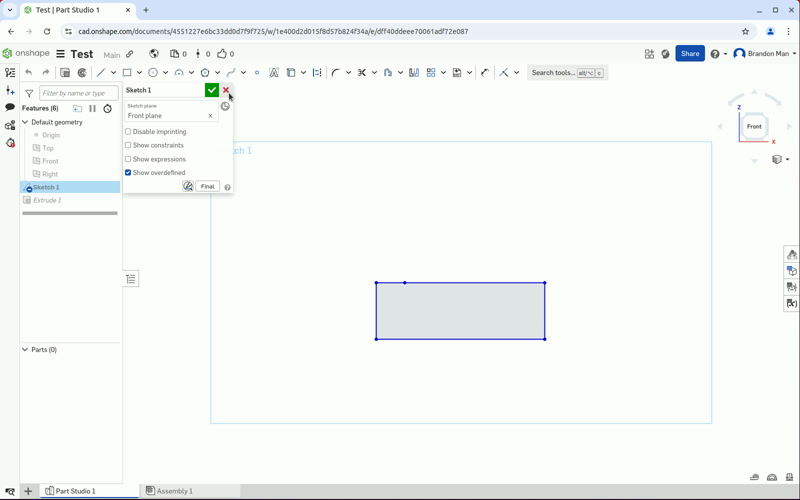
click(229, 92)
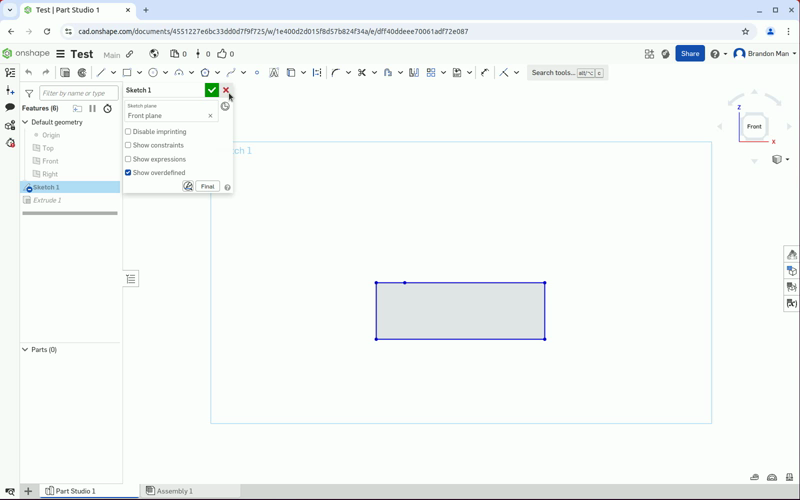
key(shift+s)
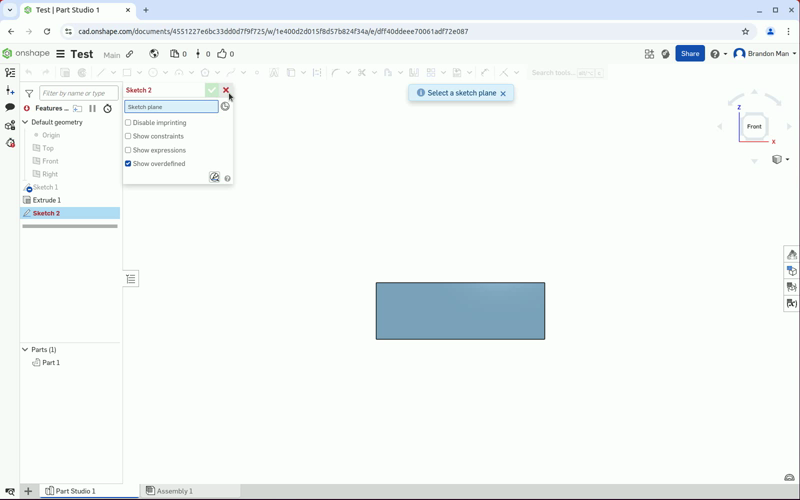
mouse_move(73, 163)
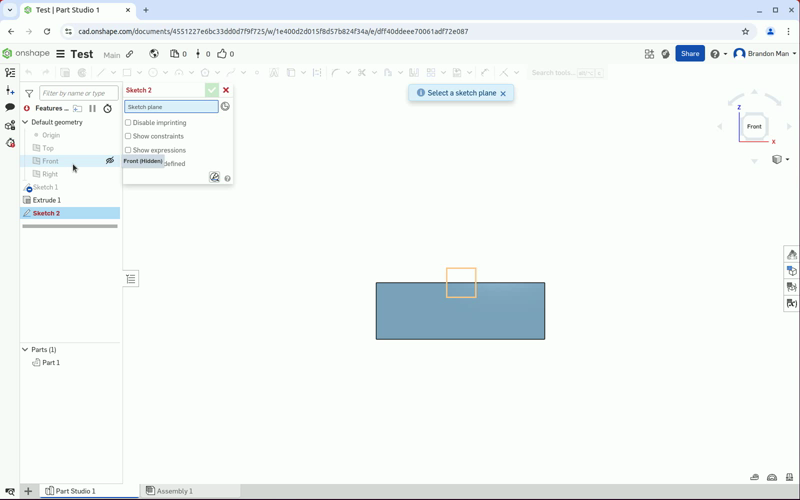
click(73, 163)
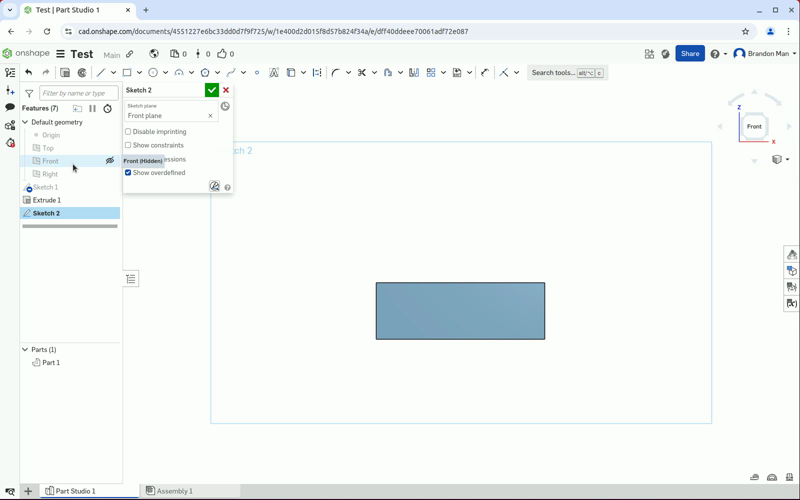
mouse_move(73, 352)
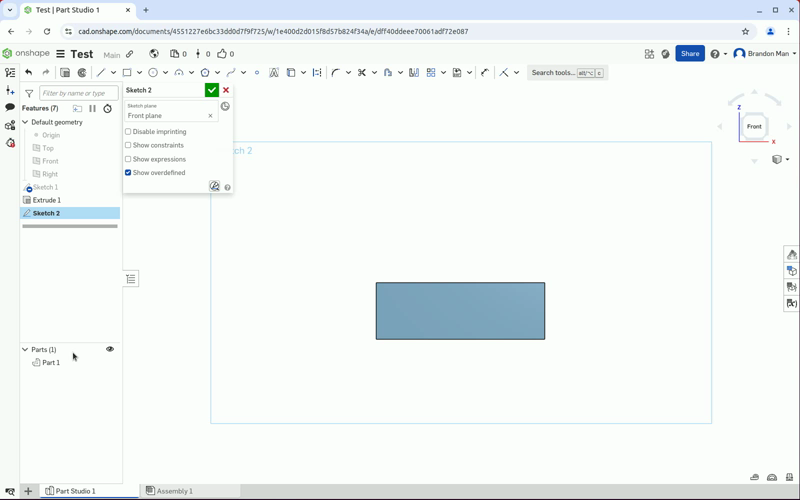
key(y)
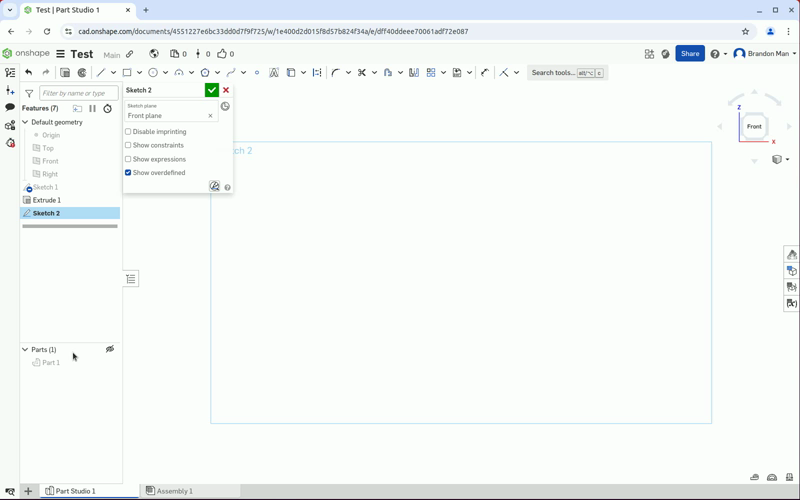
key(l)
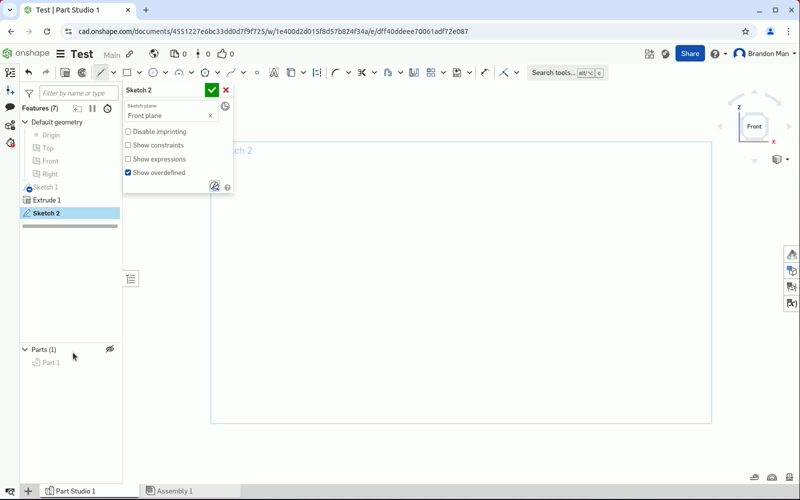
key_down(shift)
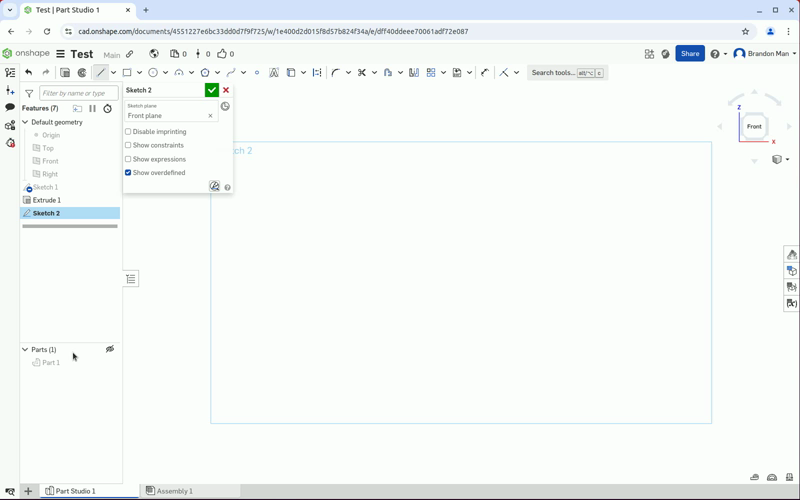
mouse_move(376, 339)
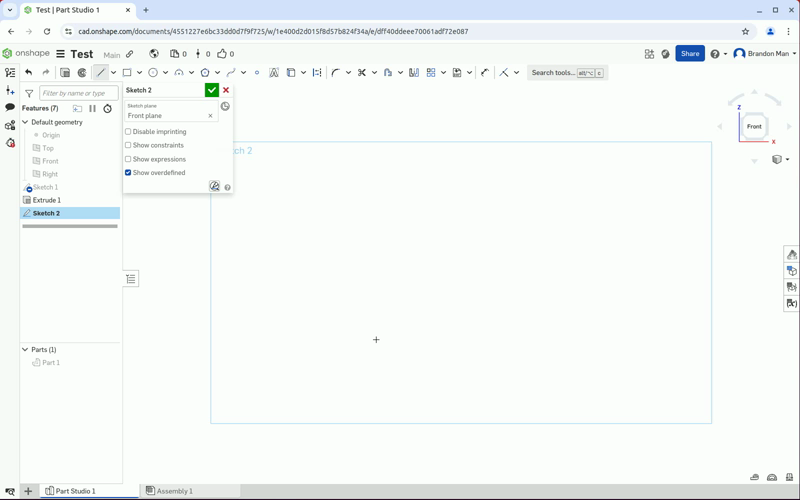
click(376, 339)
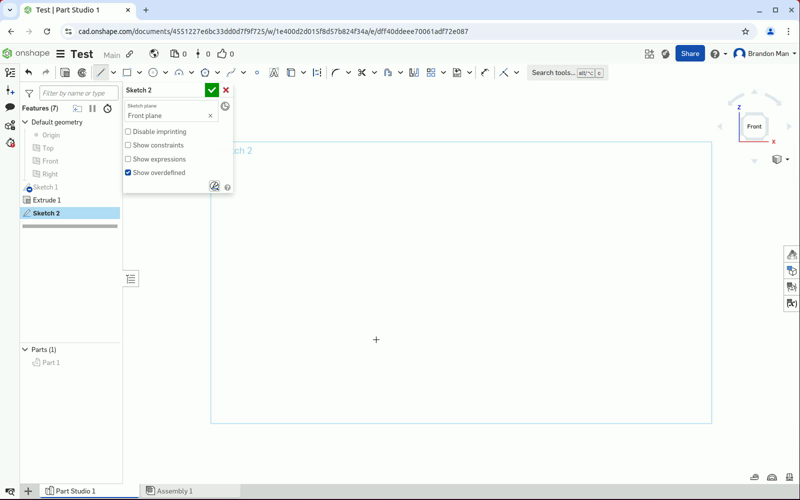
key_up(shift)
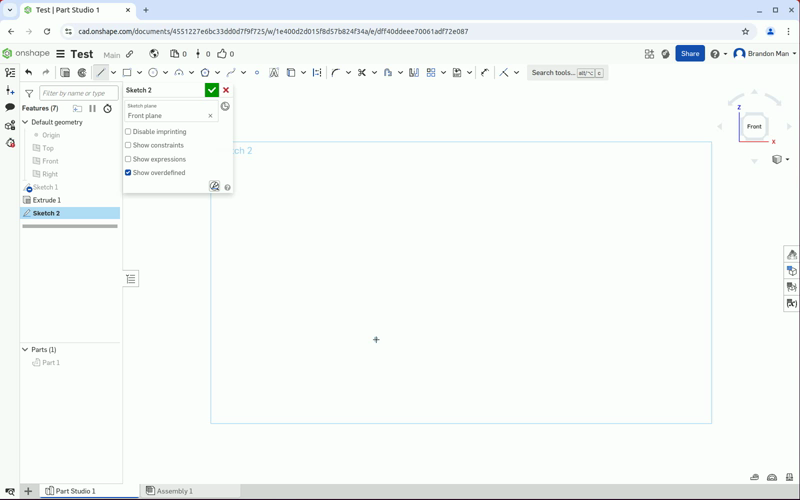
key_down(shift)
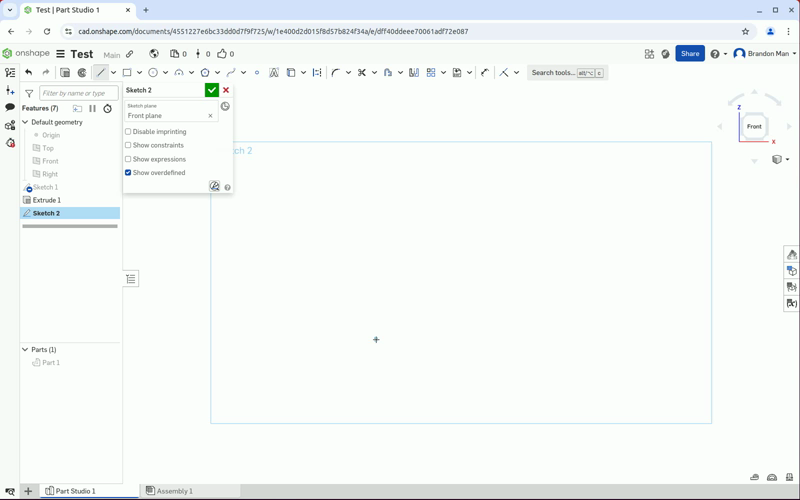
mouse_move(544, 339)
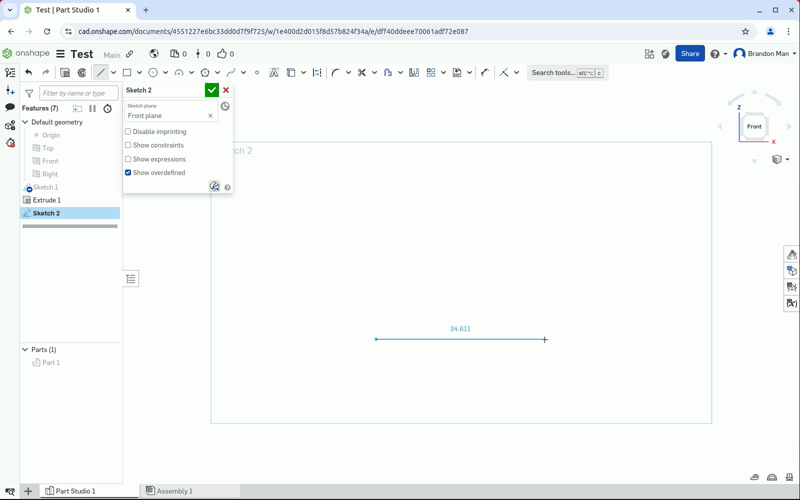
click(544, 339)
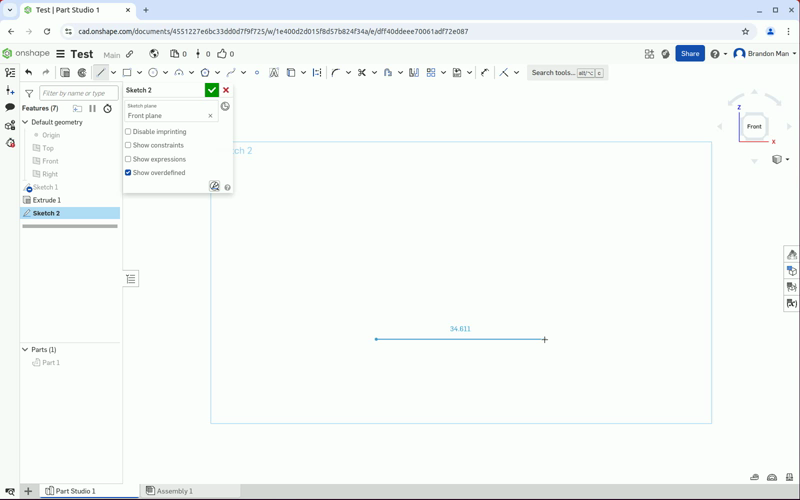
key_up(shift)
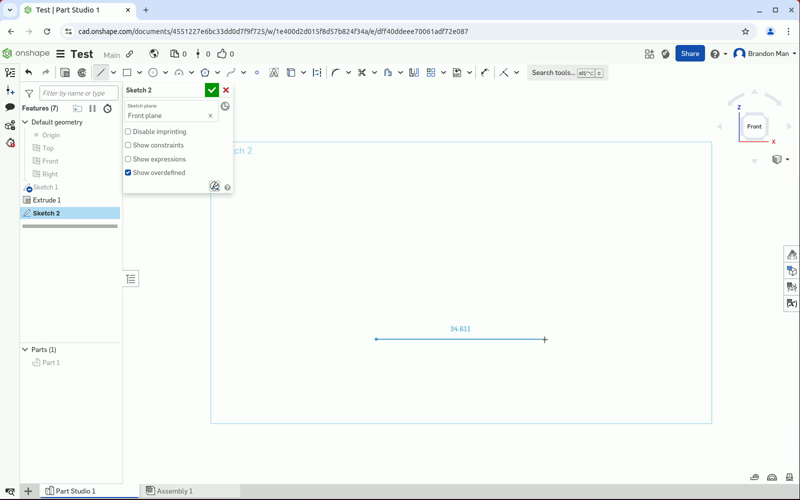
key_down(shift)
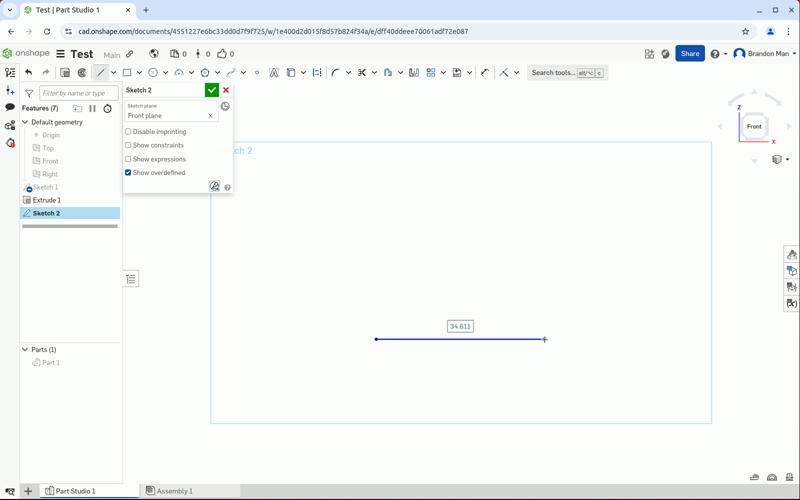
mouse_move(574, 339)
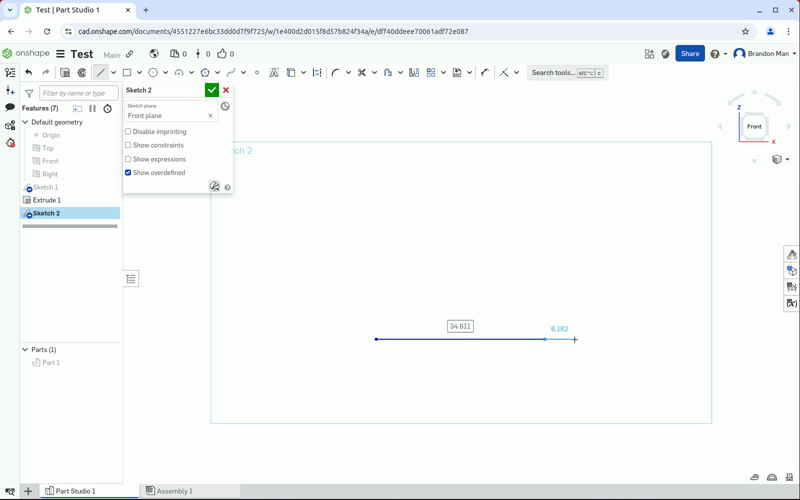
mouse_move(544, 282)
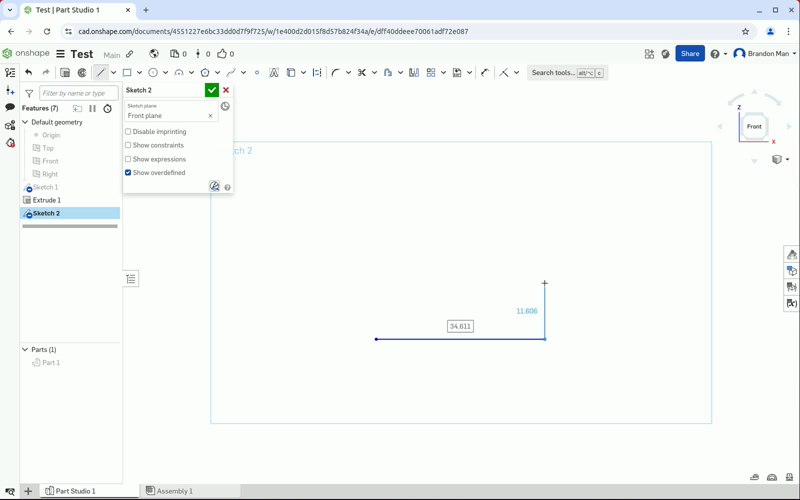
click(544, 282)
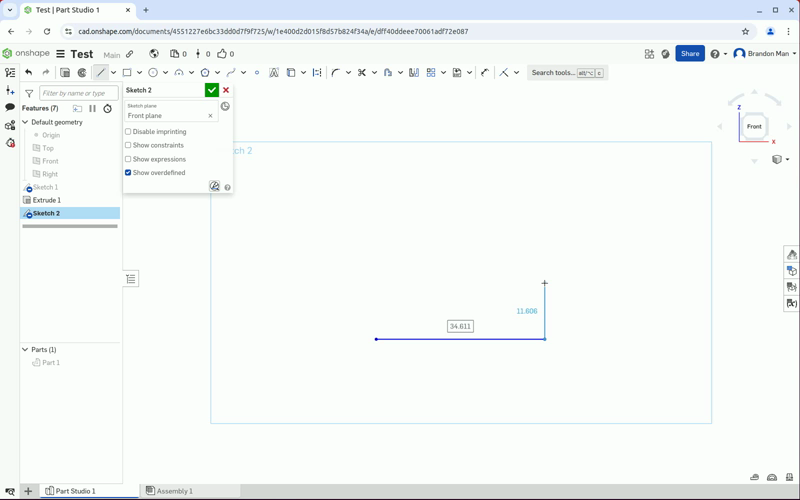
key_up(shift)
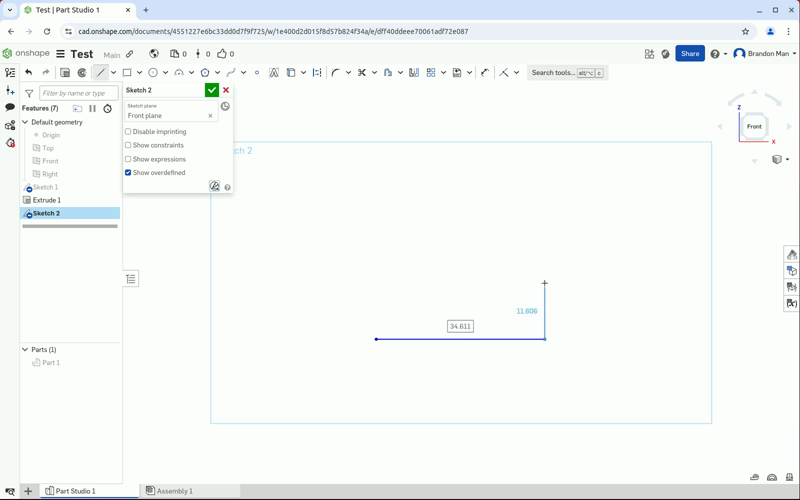
key_down(shift)
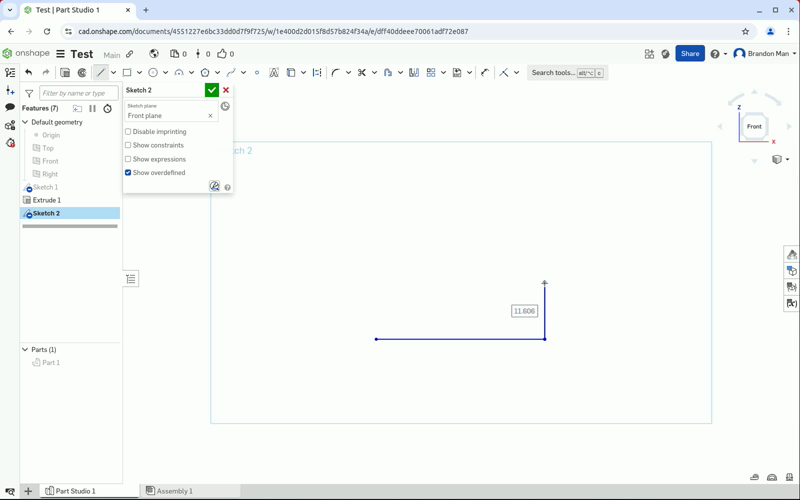
mouse_move(404, 282)
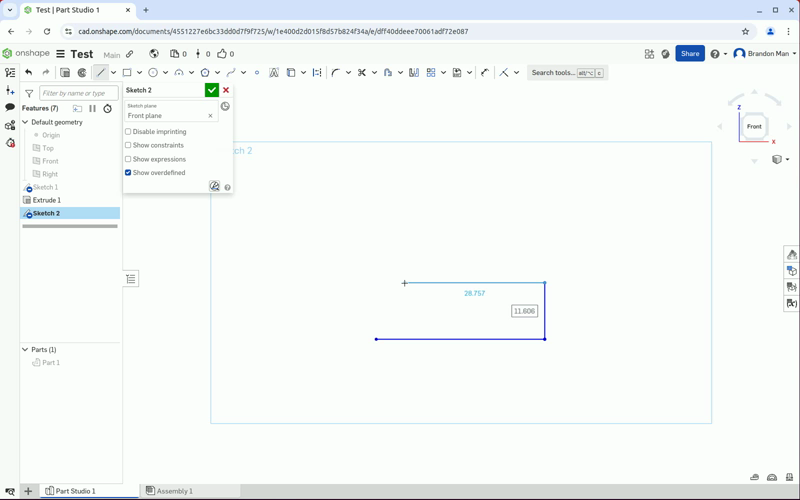
click(404, 282)
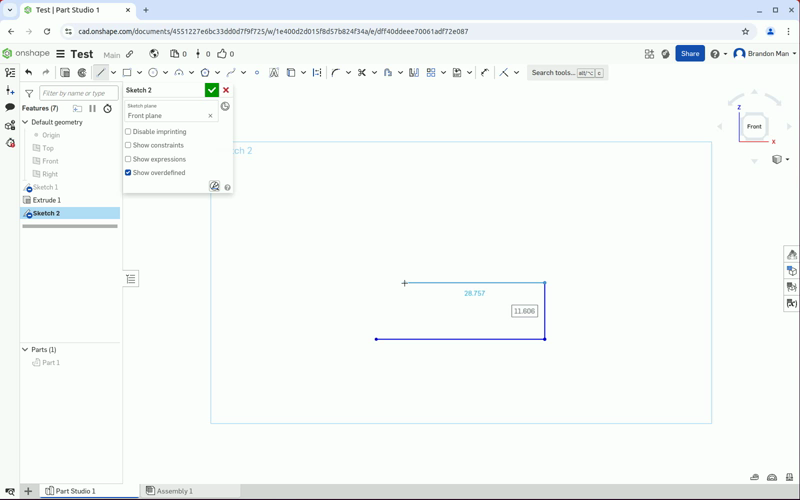
key_up(shift)
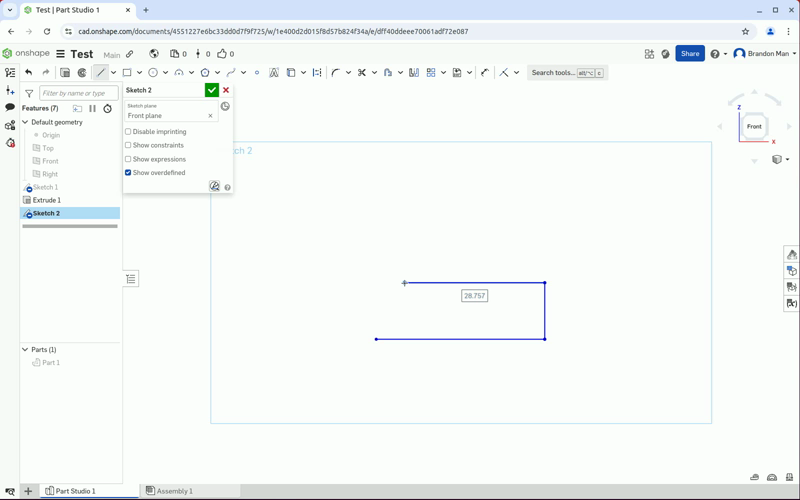
key_down(shift)
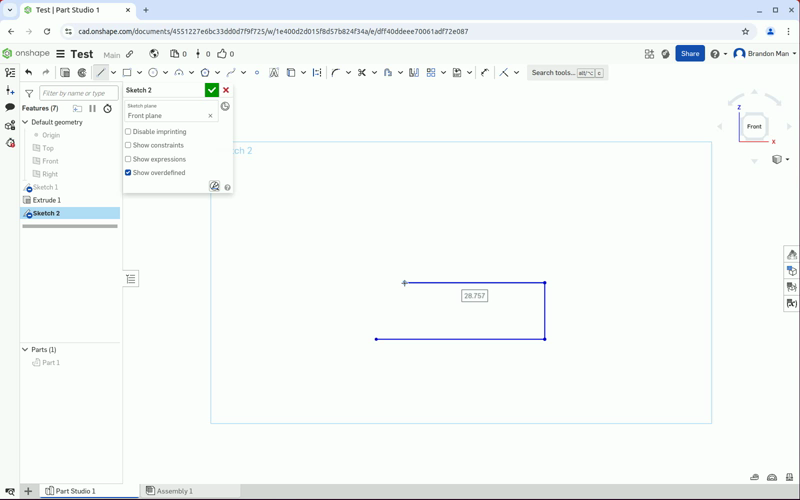
mouse_move(434, 282)
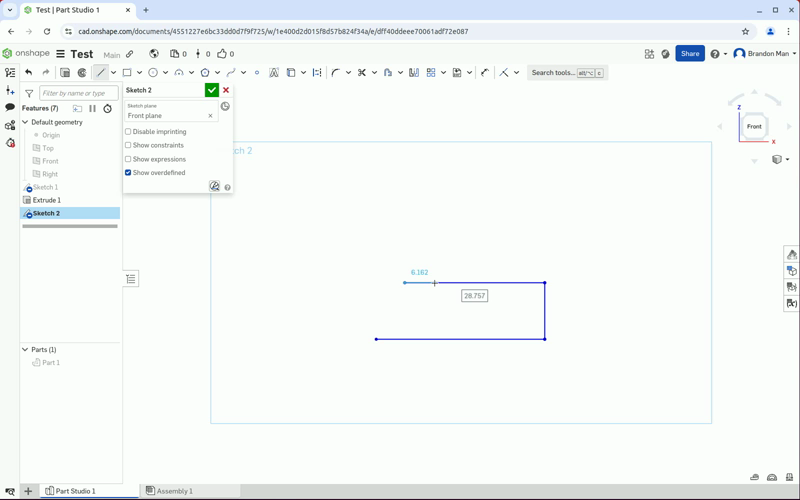
mouse_move(376, 282)
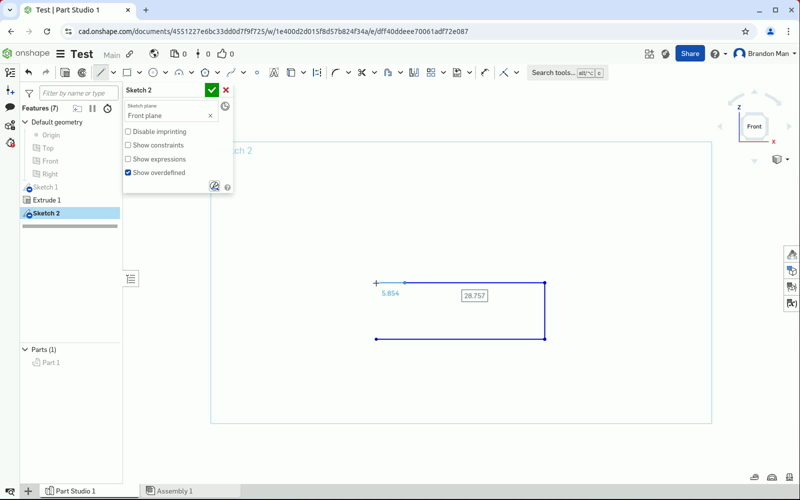
click(376, 282)
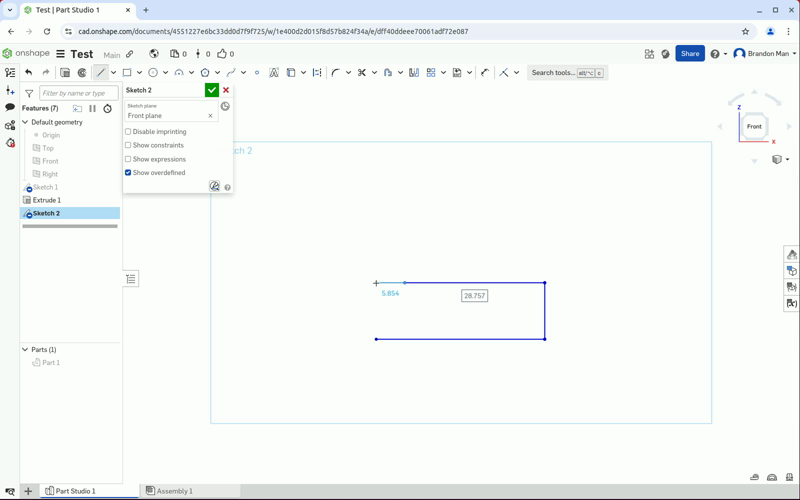
key_up(shift)
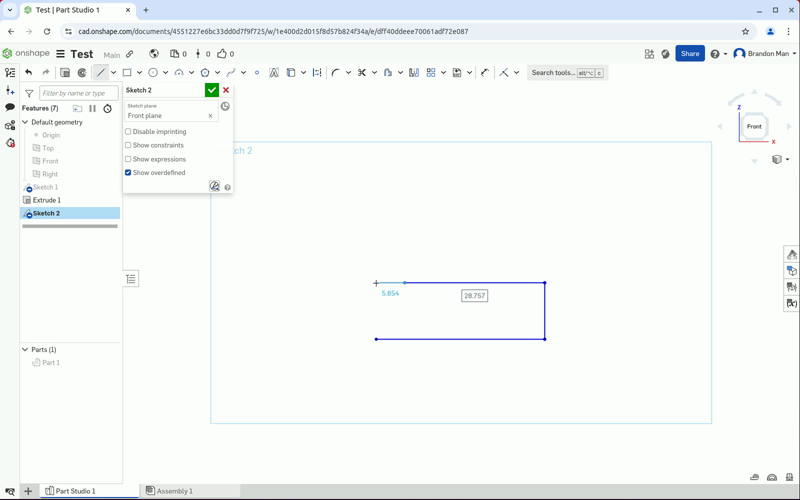
mouse_move(406, 282)
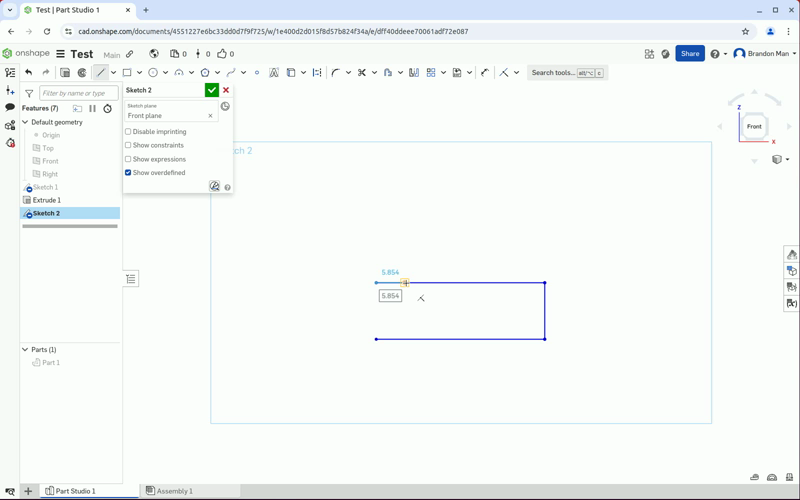
key_down(shift)
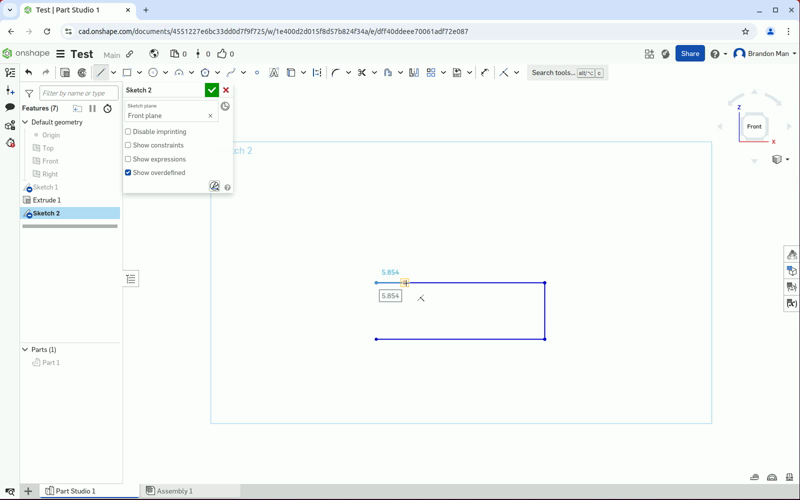
mouse_move(376, 339)
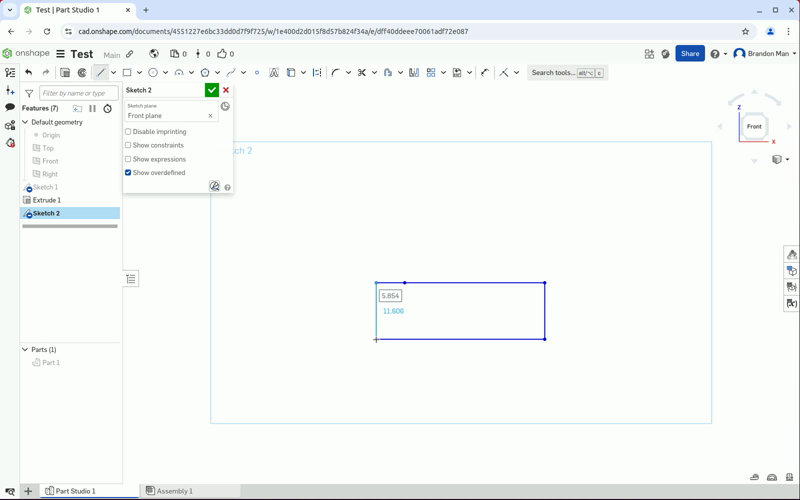
key_up(shift)
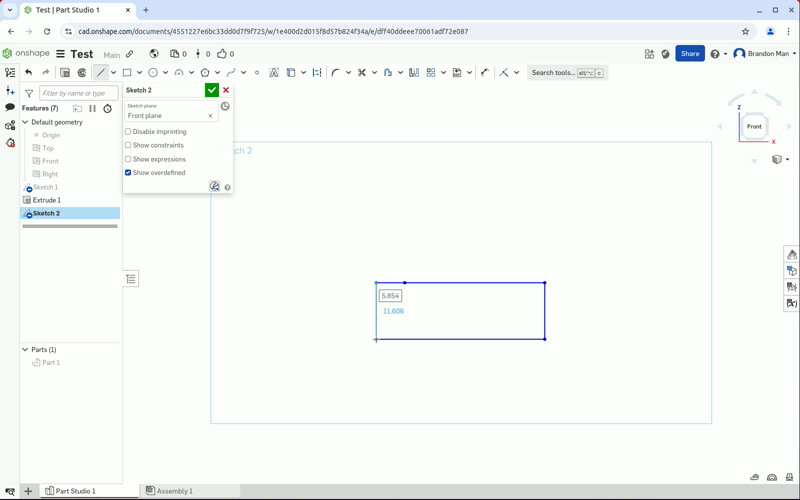
click(376, 339)
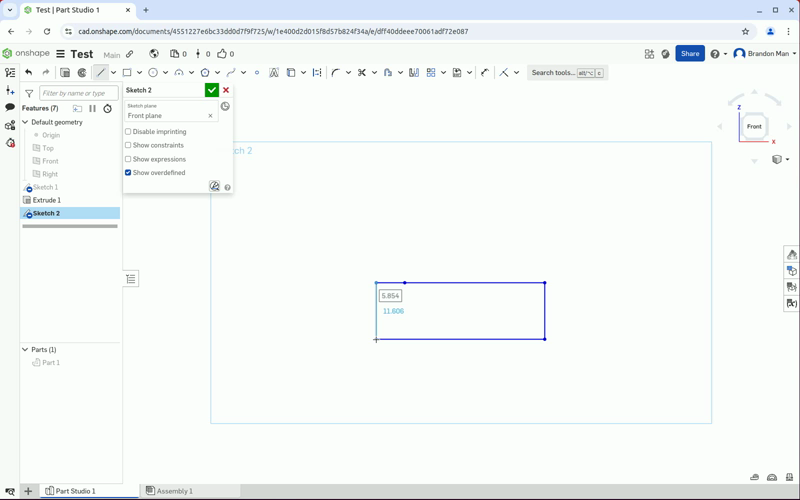
key(esc)
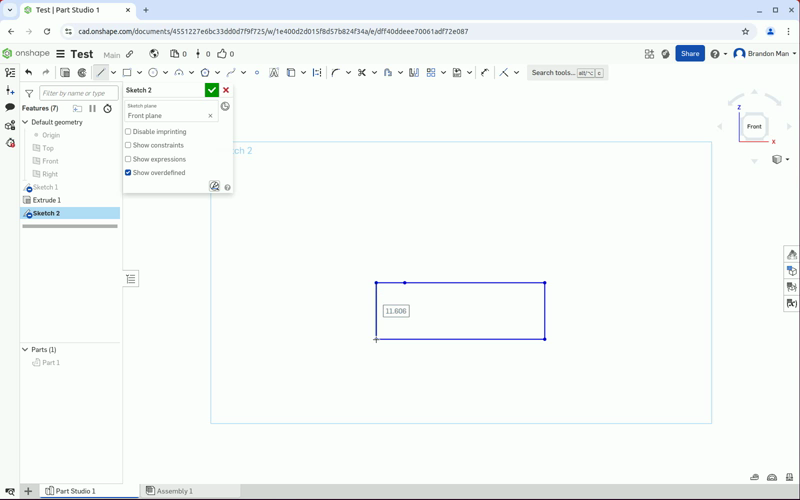
mouse_move(533, 317)
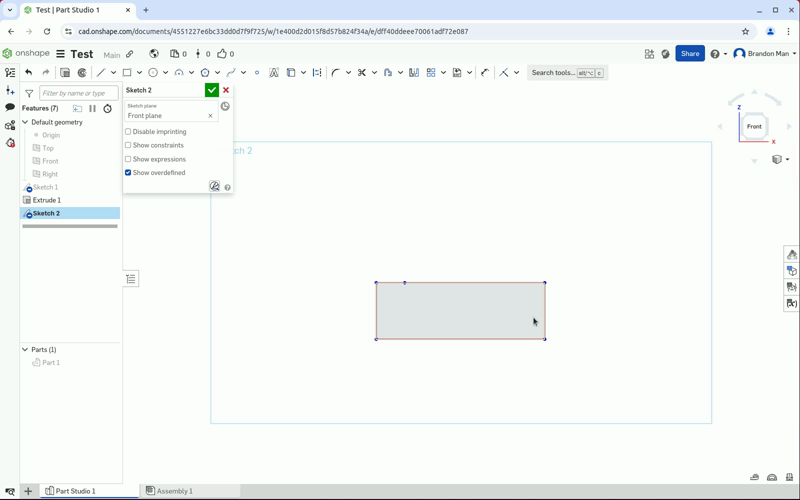
click(533, 317)
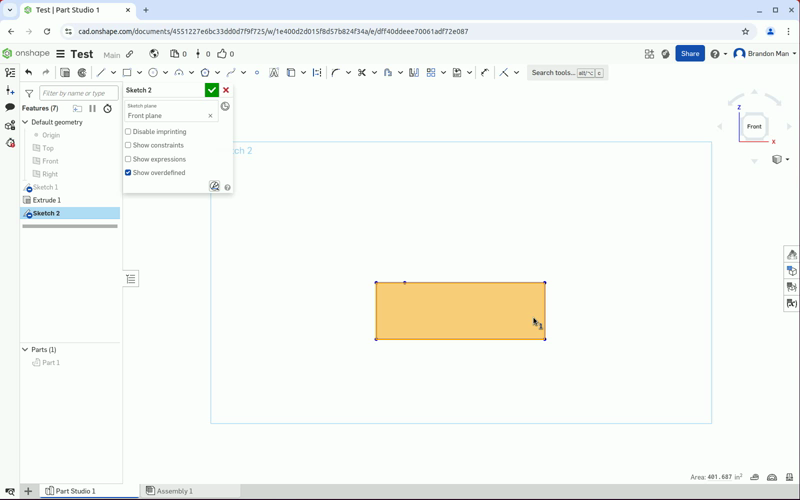
mouse_move(73, 352)
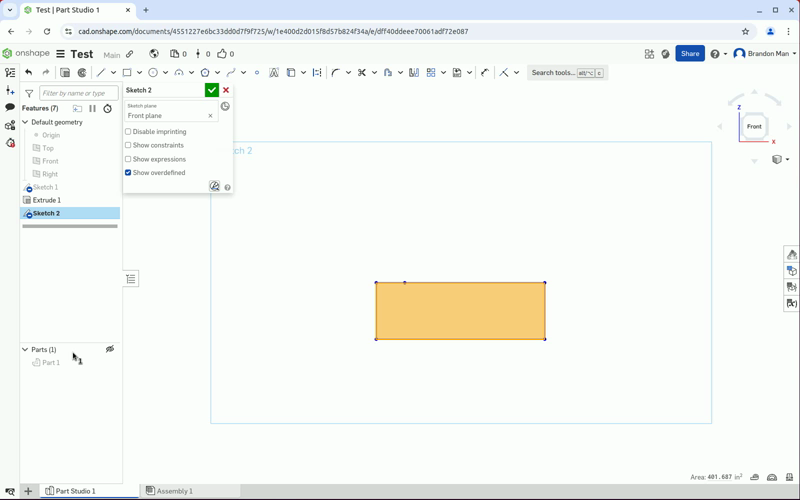
key(shift+y)
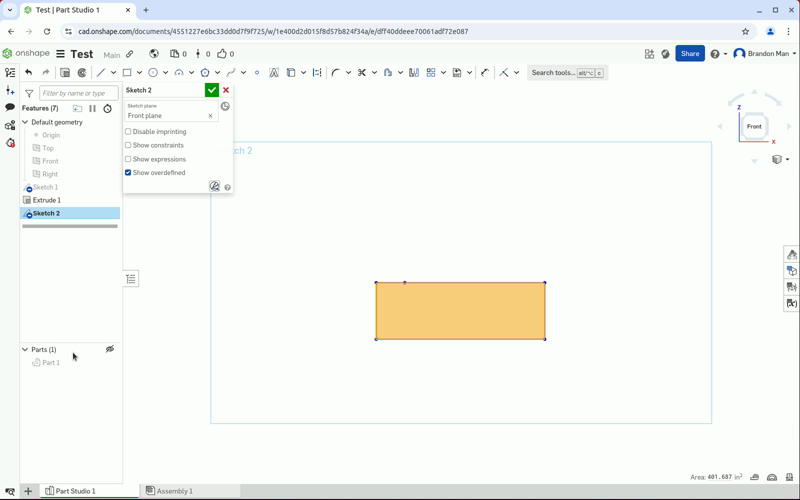
key(shift+e)
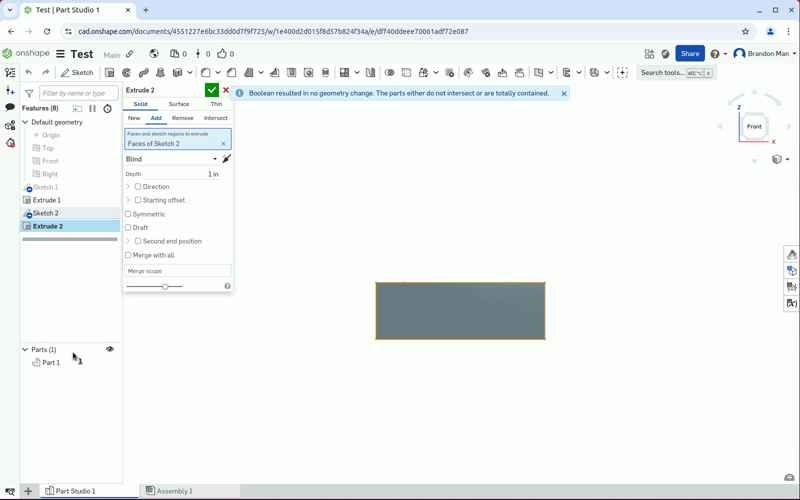
mouse_move(143, 106)
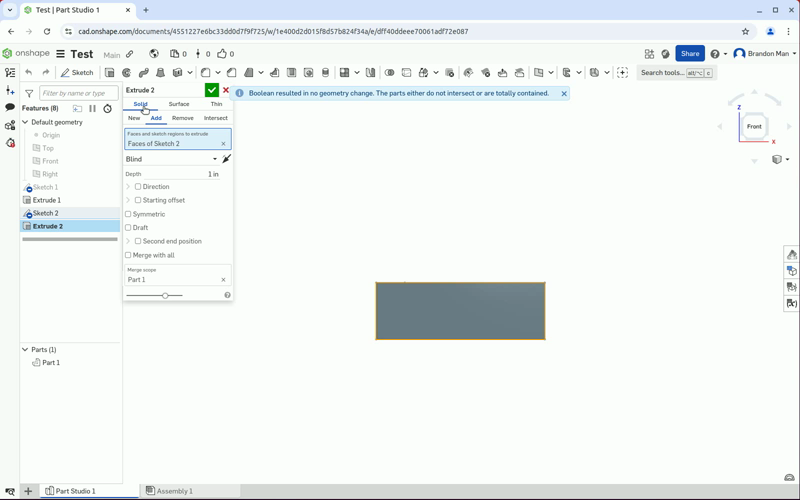
click(143, 106)
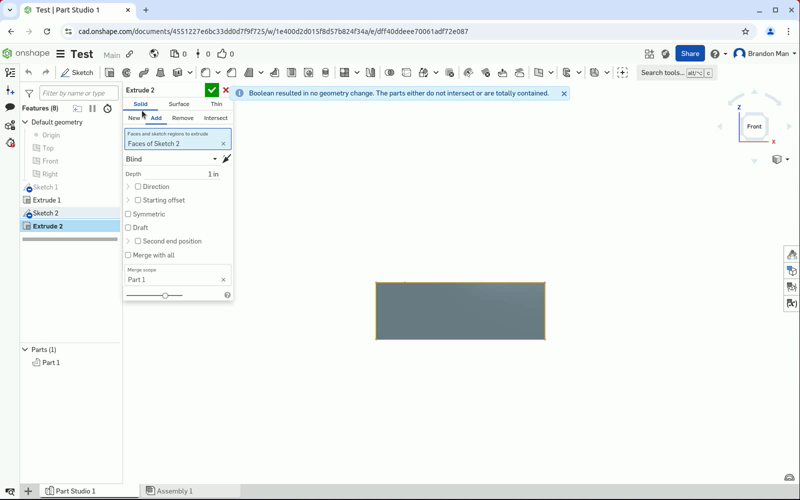
mouse_move(137, 120)
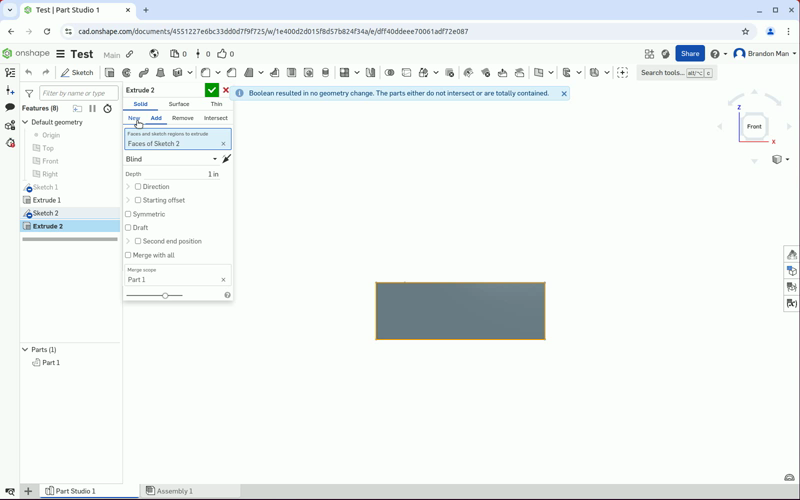
click(137, 120)
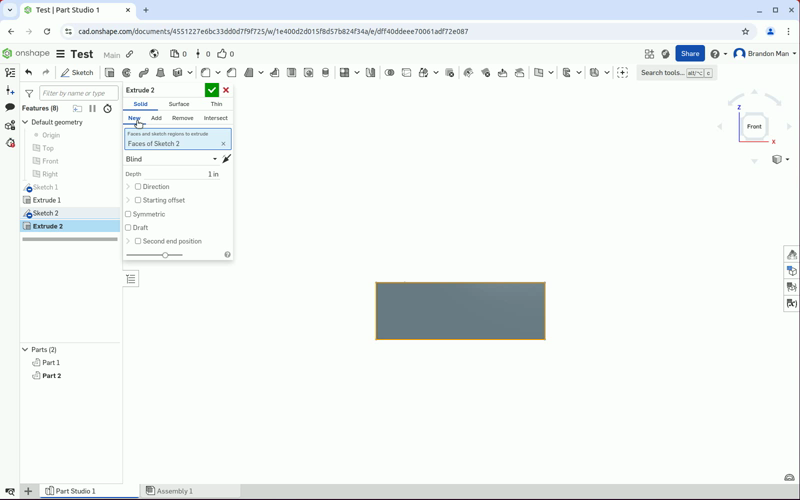
key(tab, 4)
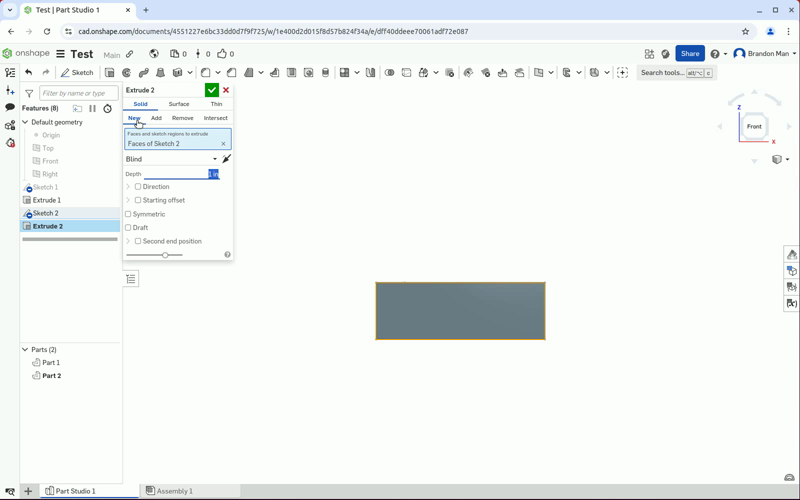
text(23.108)
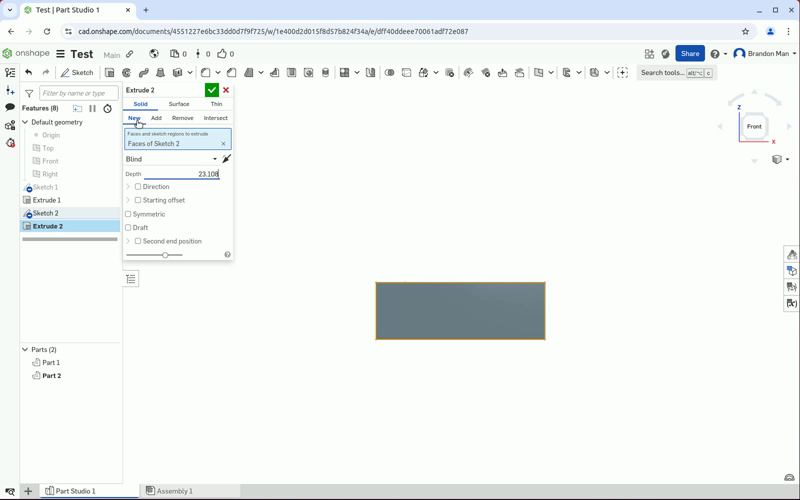
key(enter)
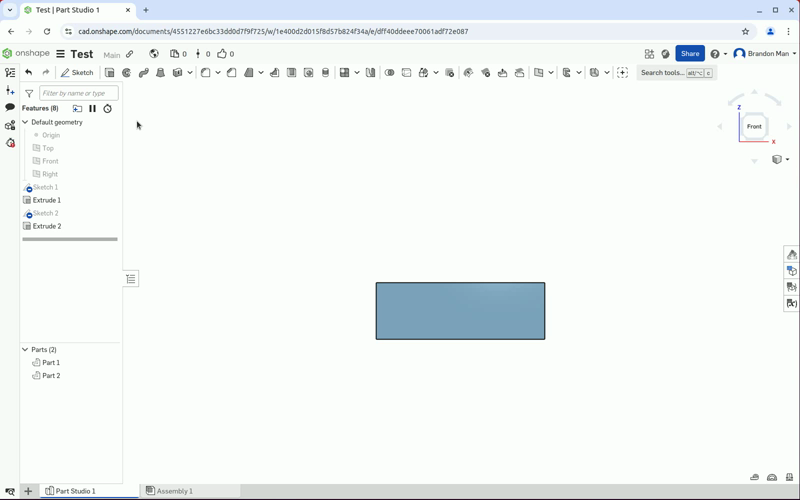
key(shift+h)
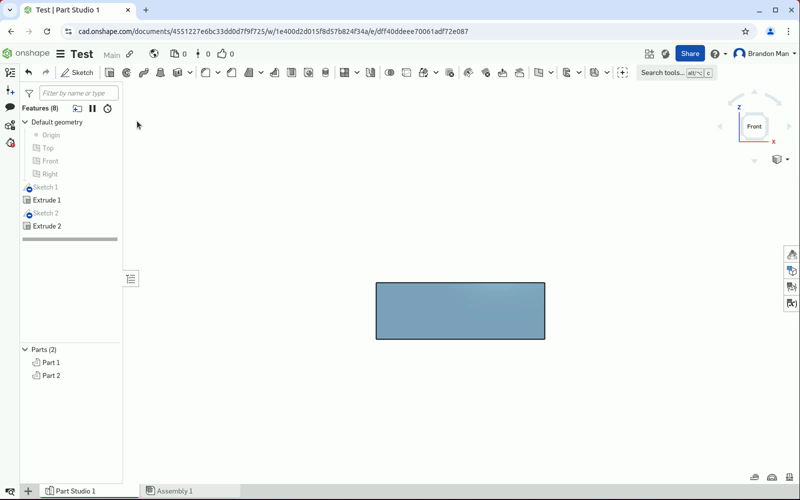
key(shift+h)
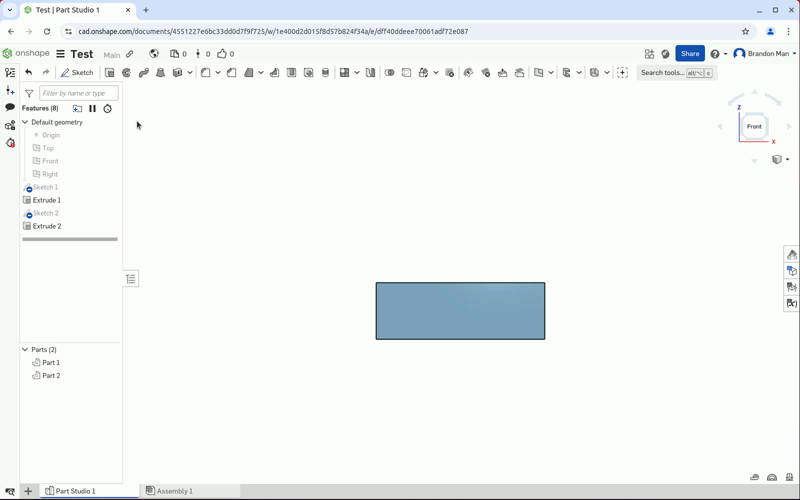
mouse_move(73, 189)
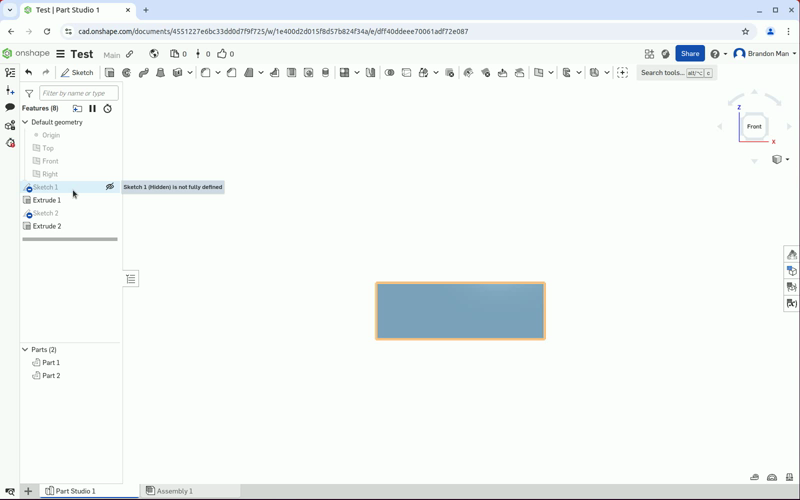
click(73, 189)
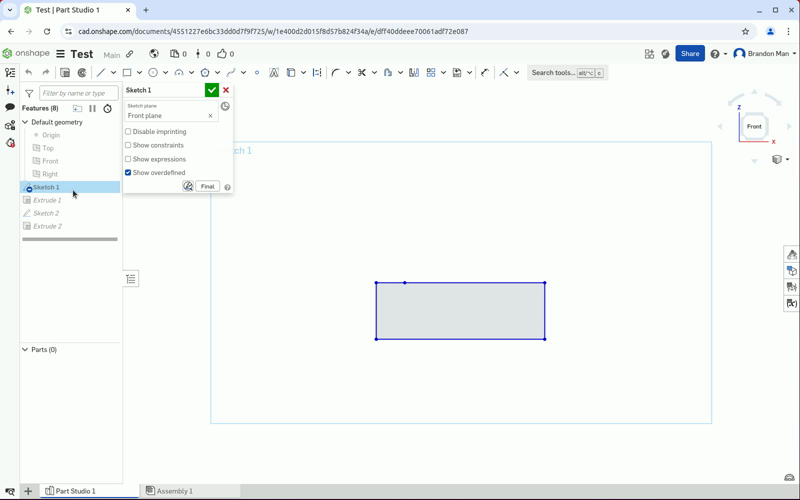
mouse_move(229, 92)
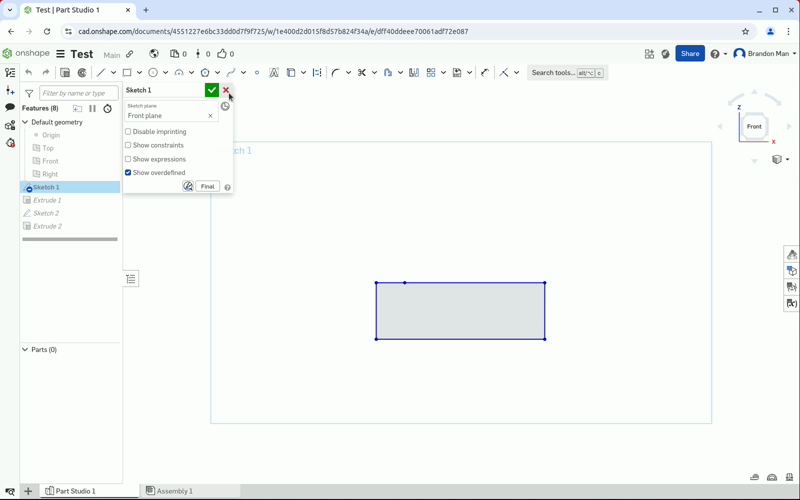
click(229, 92)
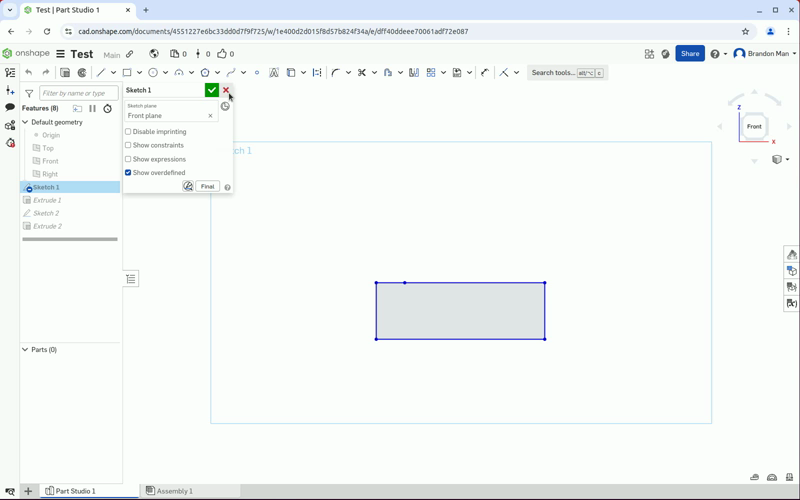
key(shift+s)
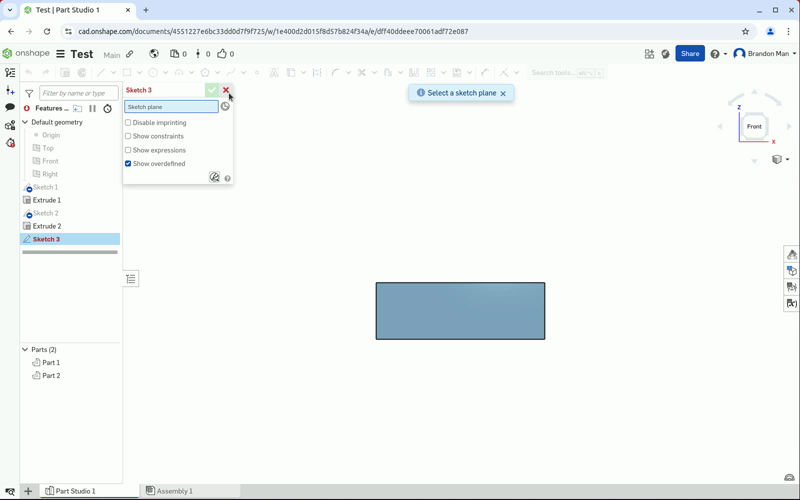
mouse_move(73, 163)
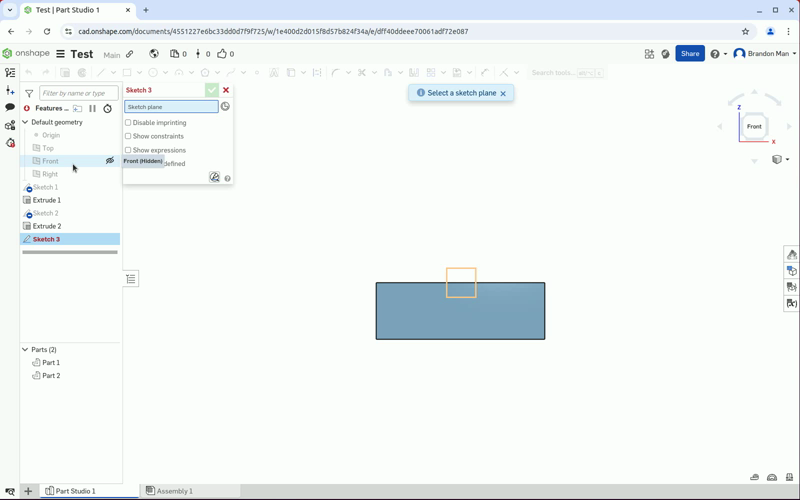
click(73, 163)
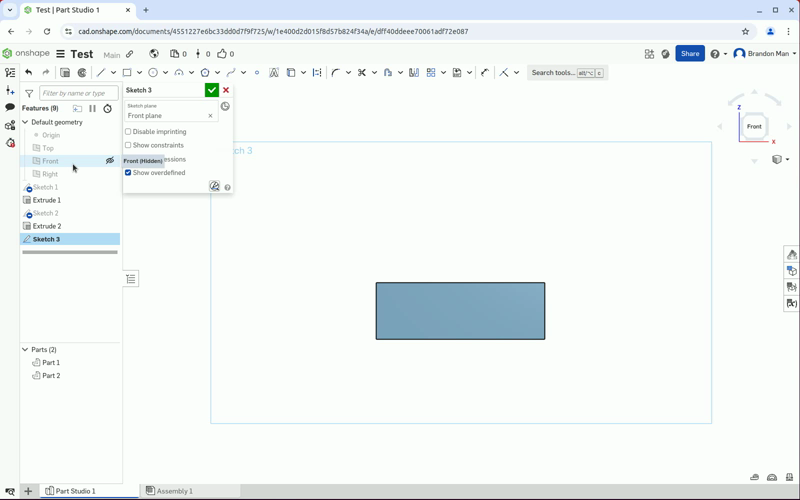
mouse_move(73, 352)
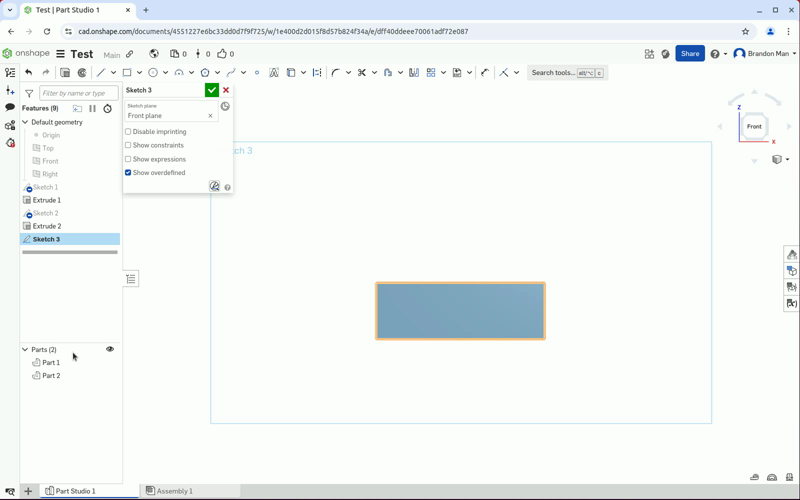
key(y)
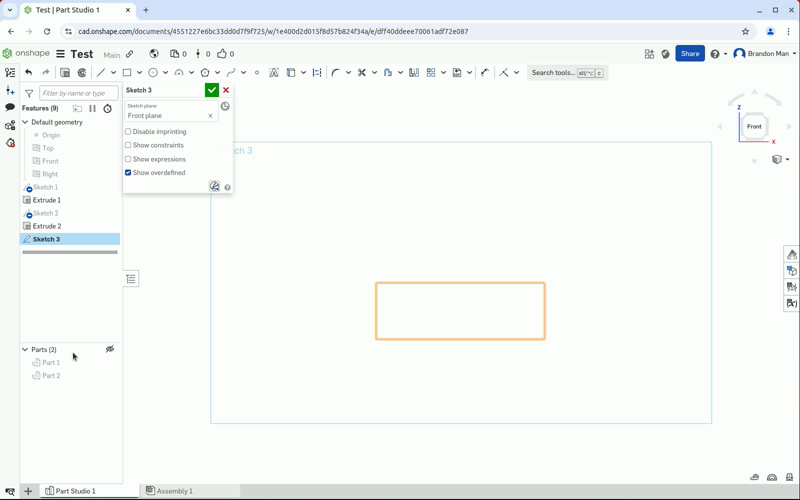
key(l)
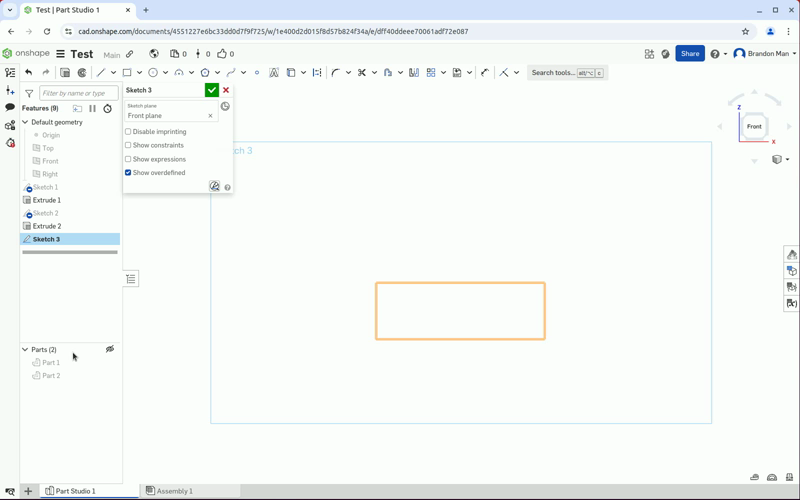
key_down(shift)
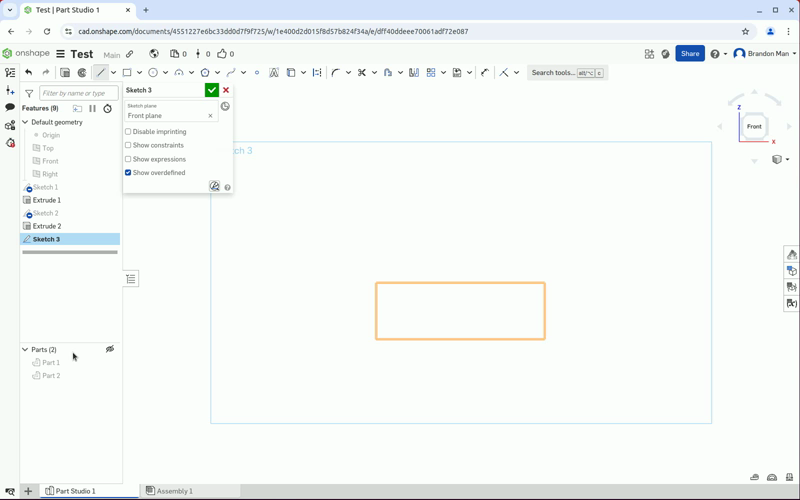
mouse_move(376, 282)
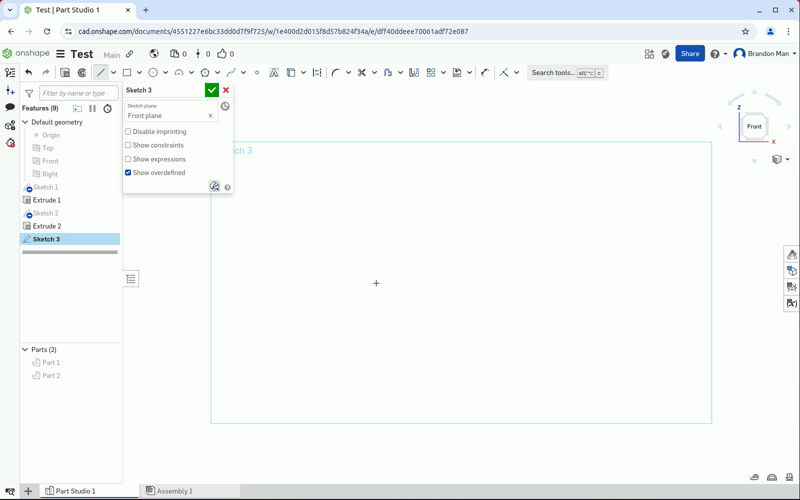
click(376, 282)
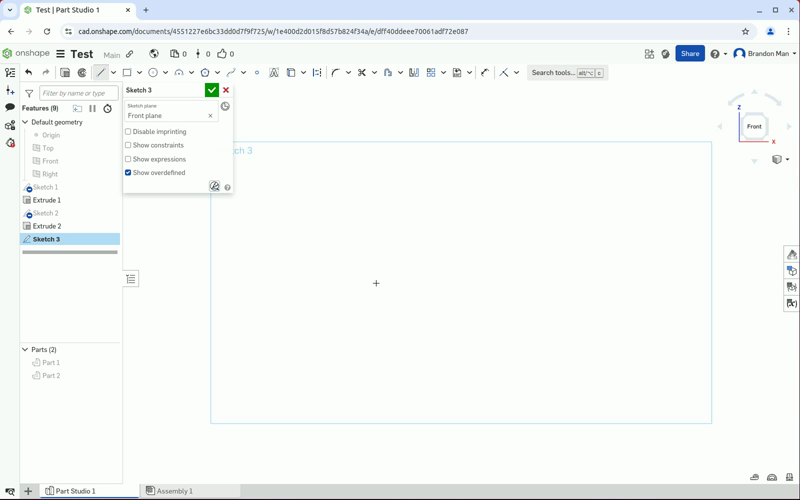
key_up(shift)
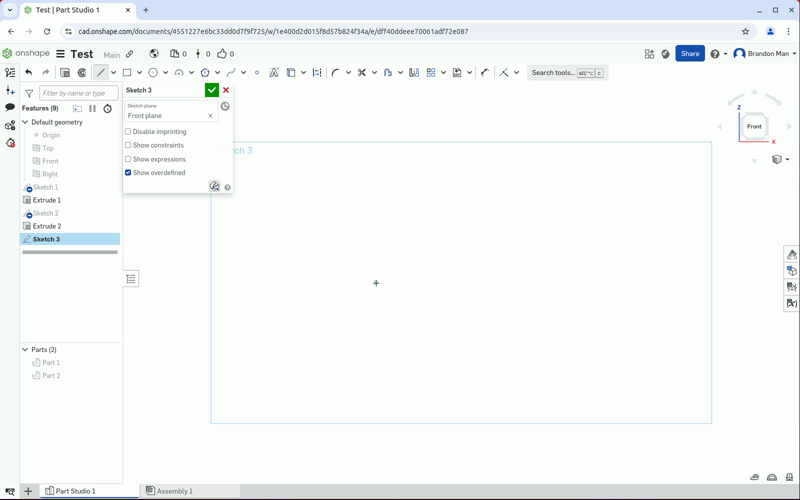
key_down(shift)
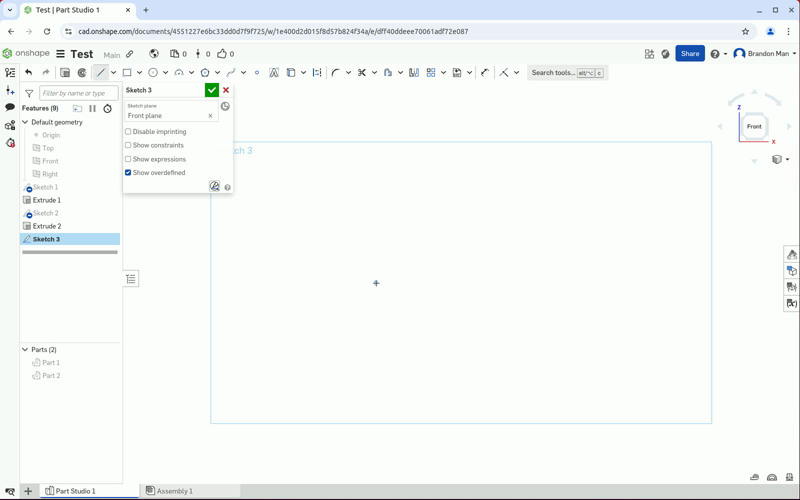
mouse_move(406, 282)
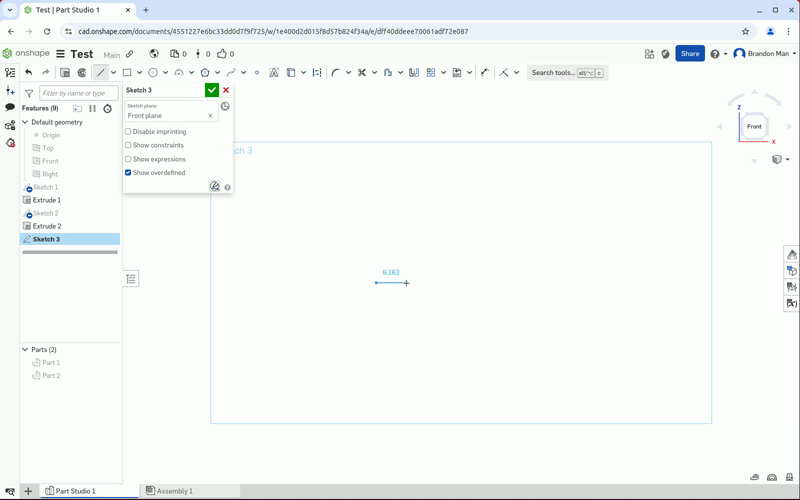
mouse_move(405, 282)
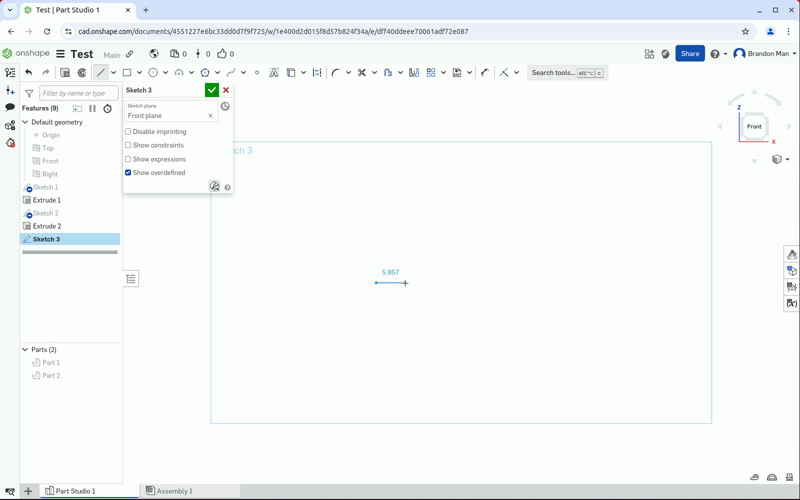
click(405, 282)
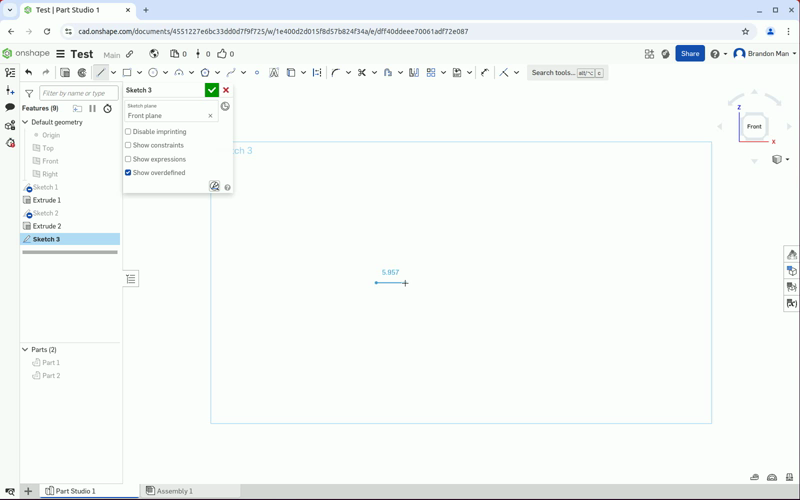
key_up(shift)
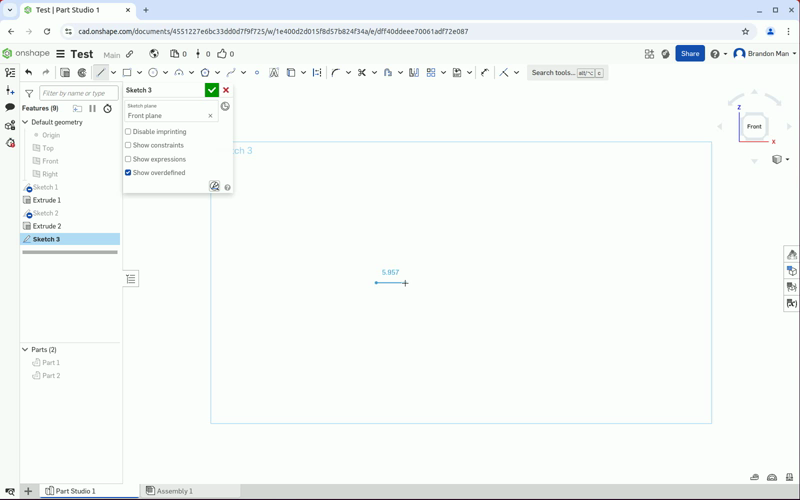
key_down(shift)
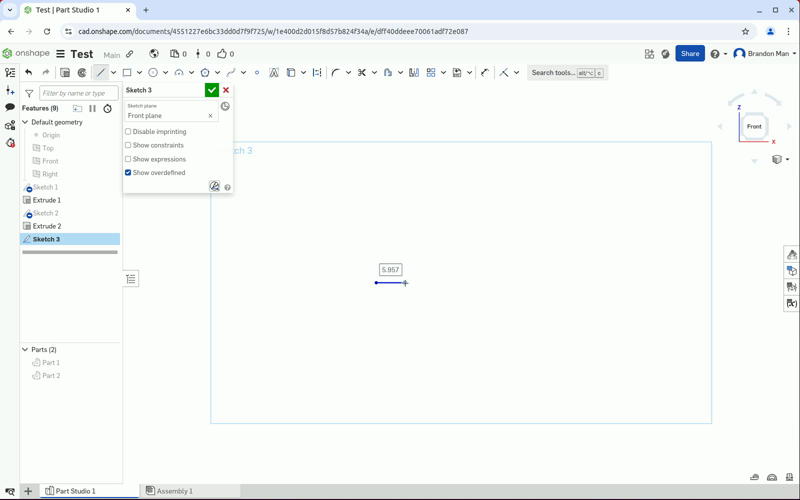
mouse_move(435, 282)
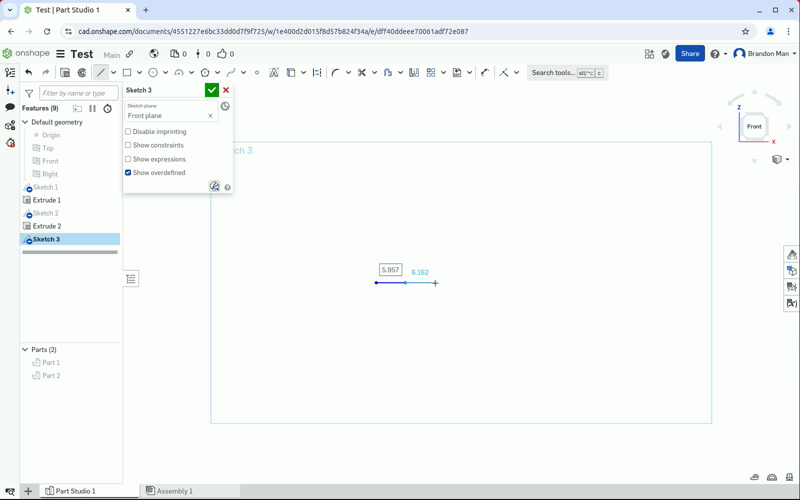
mouse_move(405, 226)
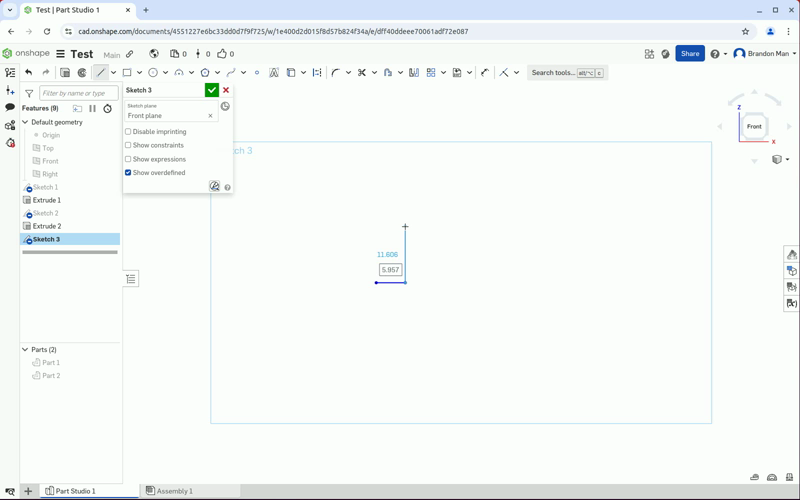
click(405, 226)
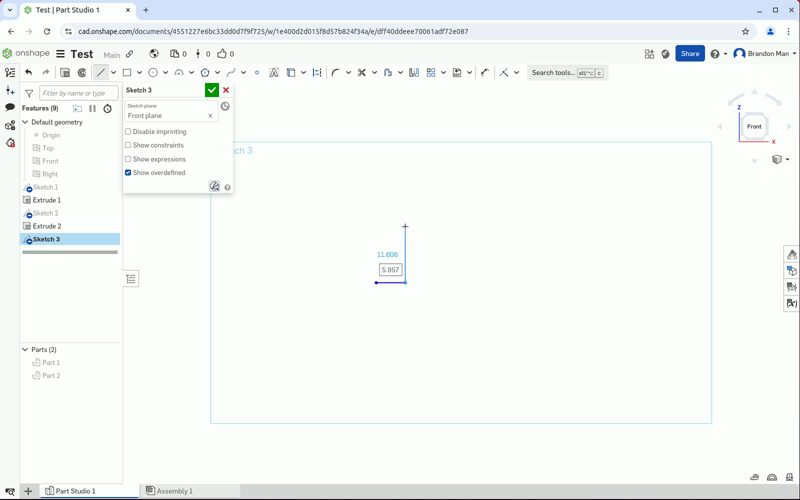
key_up(shift)
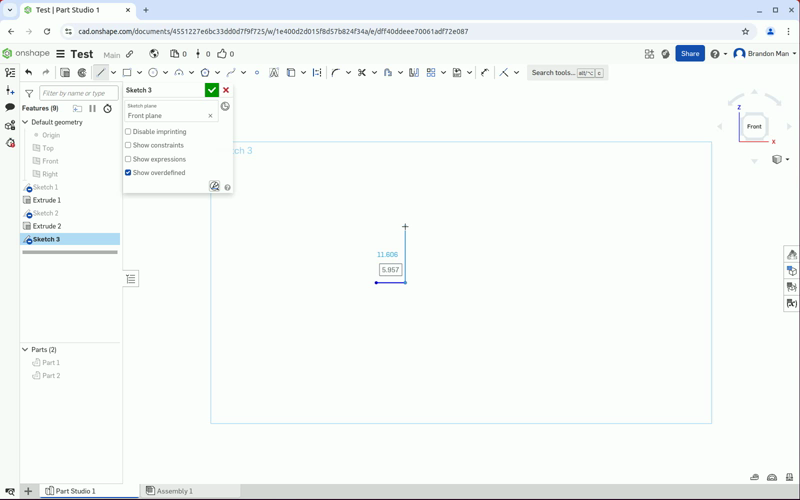
key_down(shift)
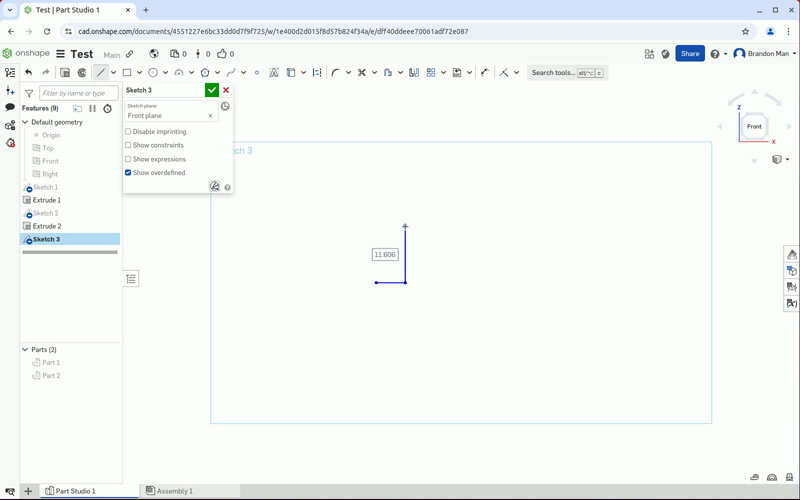
mouse_move(435, 226)
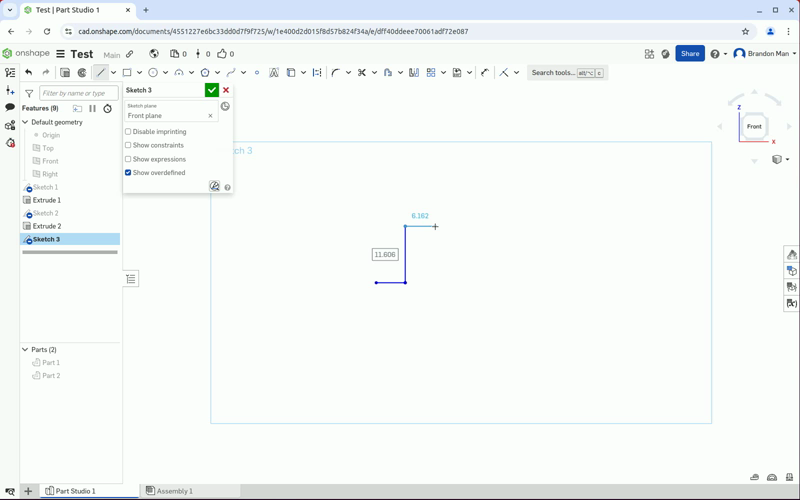
mouse_move(376, 226)
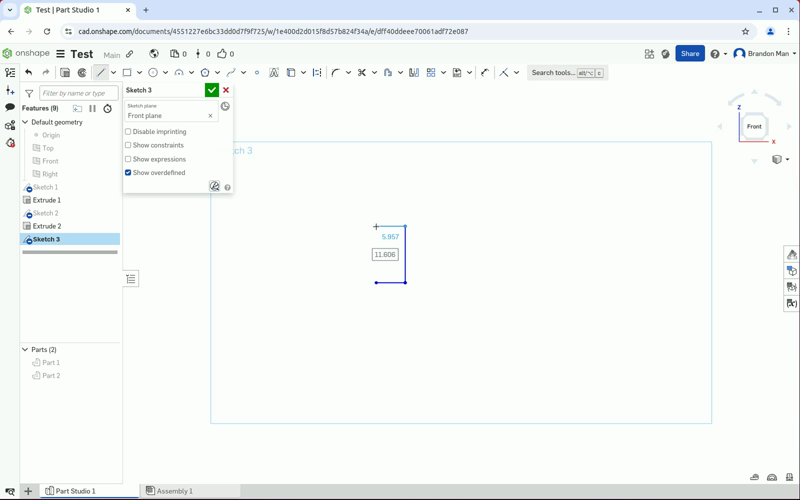
click(376, 226)
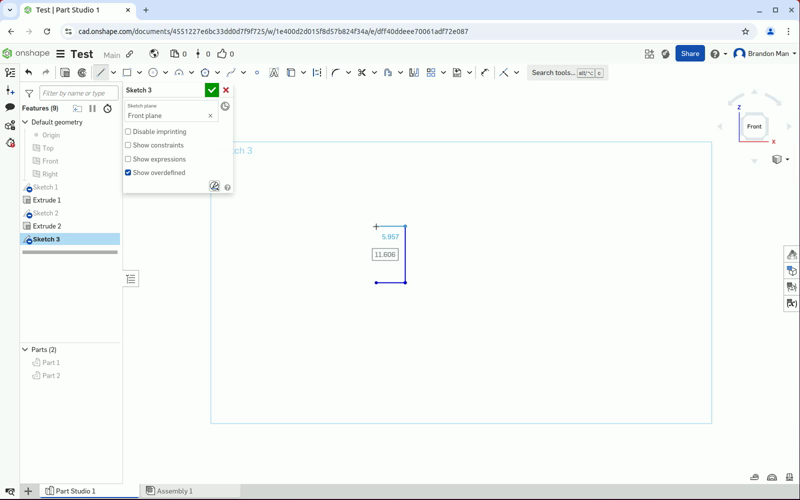
key_up(shift)
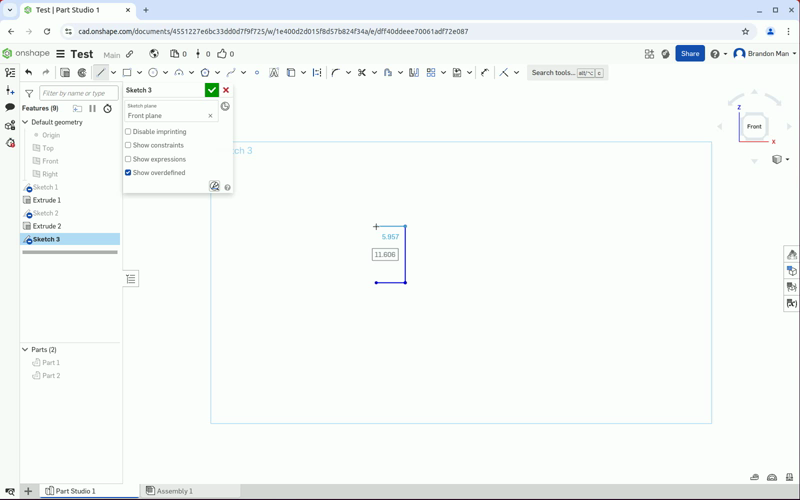
mouse_move(406, 226)
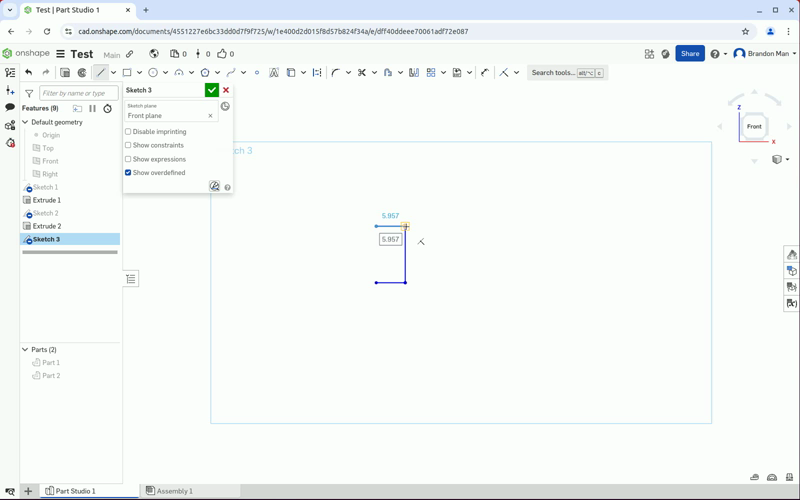
key_down(shift)
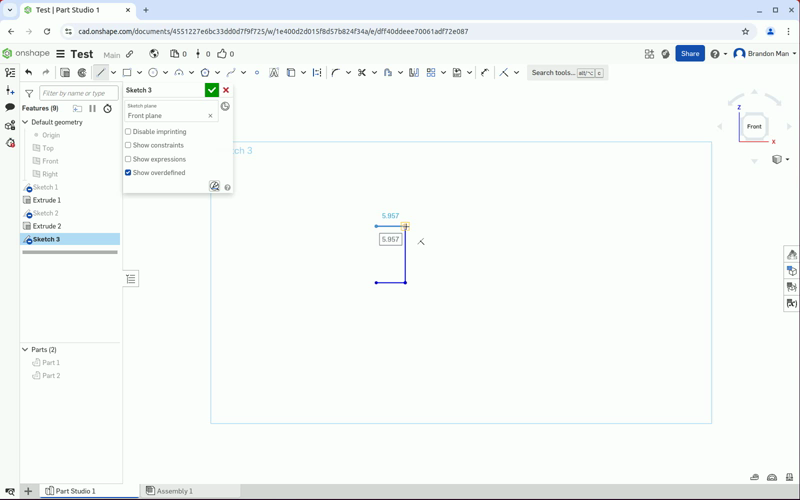
mouse_move(376, 282)
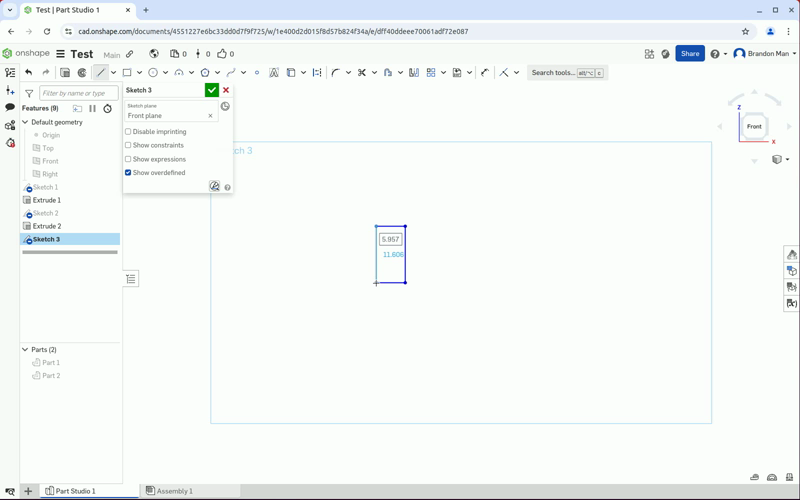
key_up(shift)
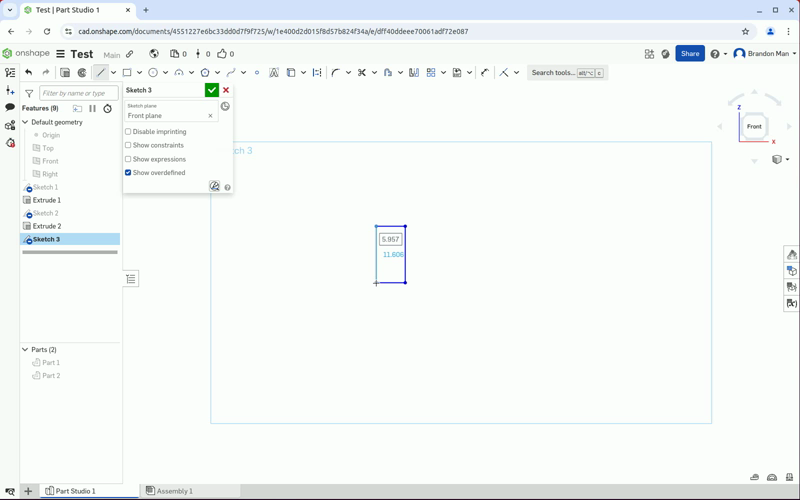
click(376, 282)
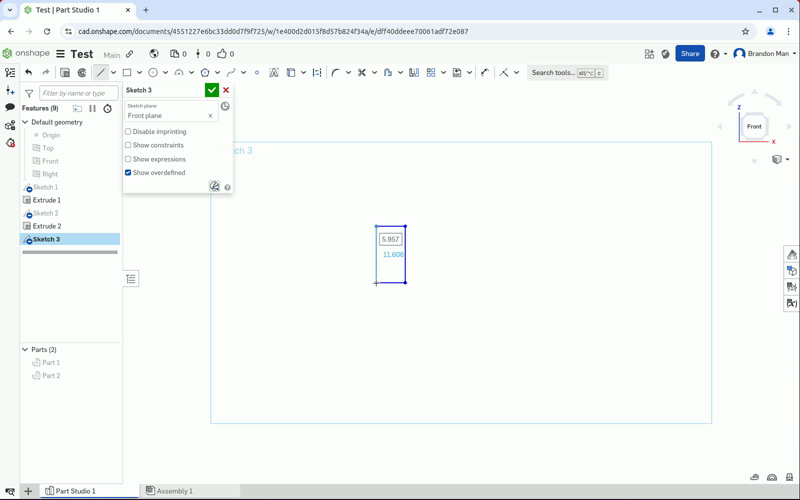
key(esc)
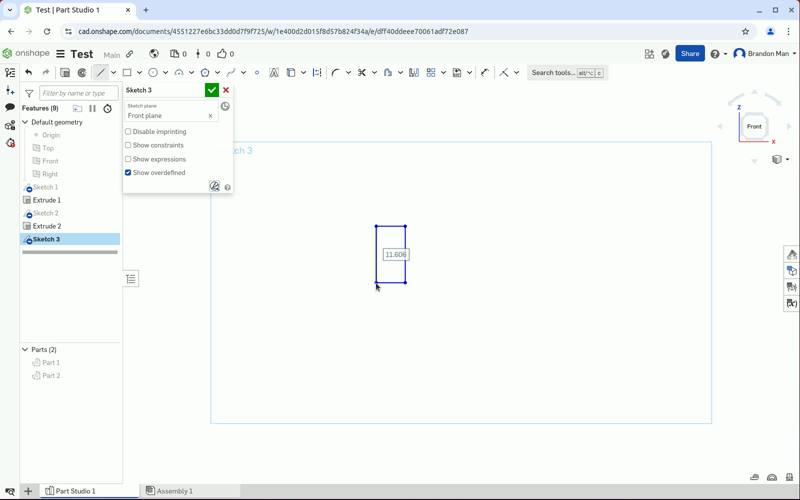
mouse_move(400, 229)
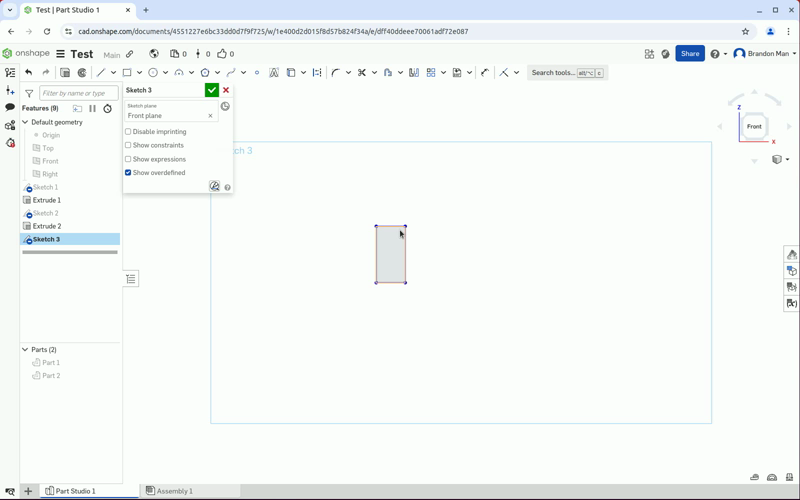
scroll(6)
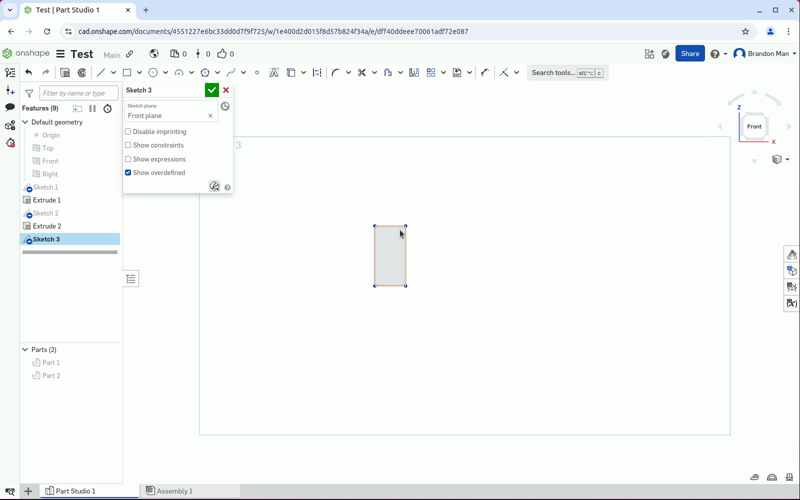
scroll(6)
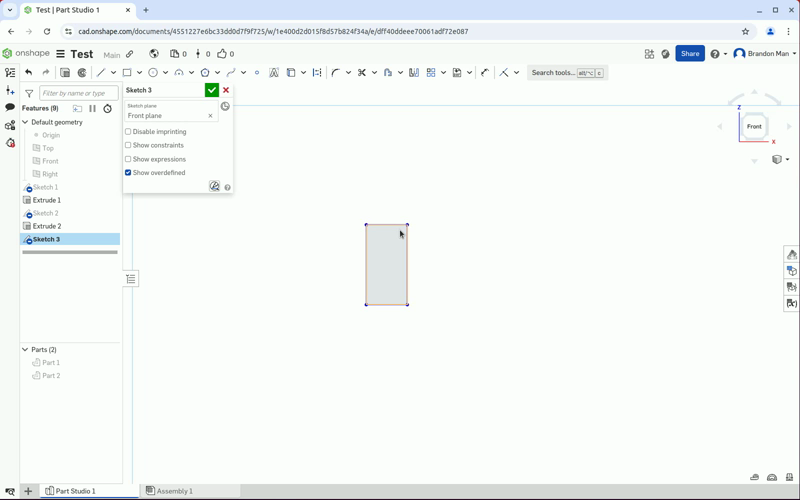
scroll(6)
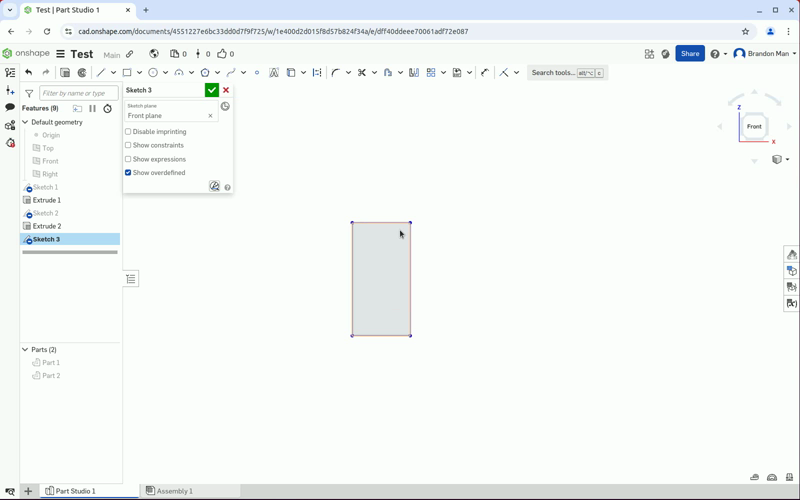
scroll(6)
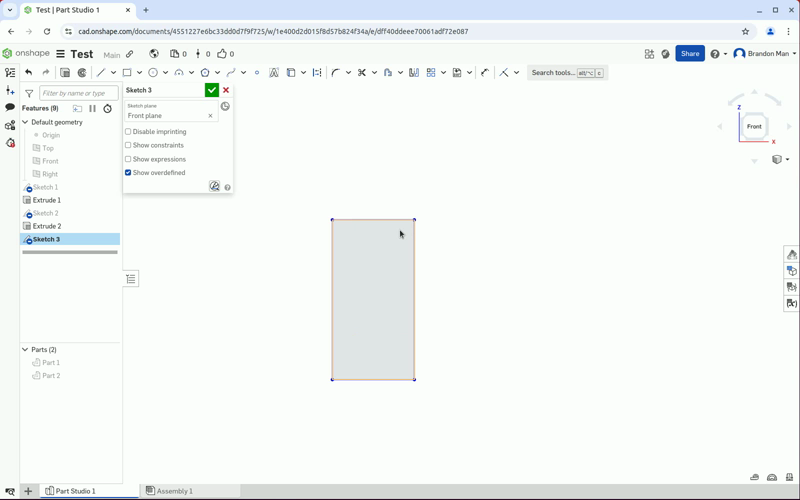
scroll(6)
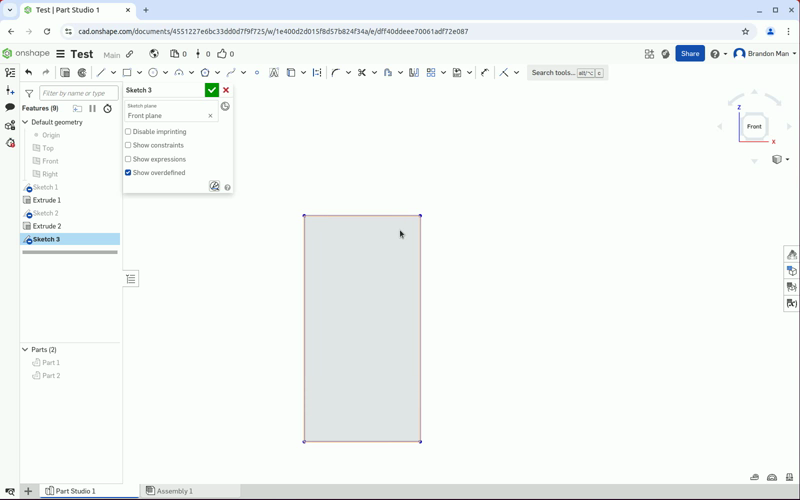
scroll(6)
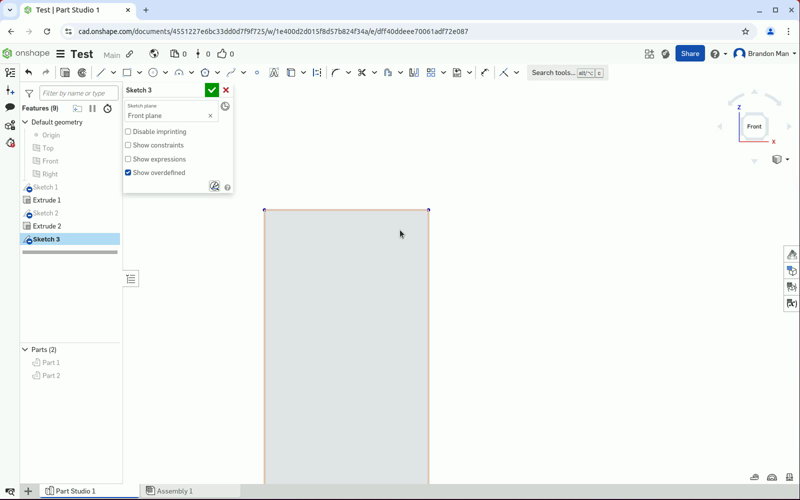
scroll(6)
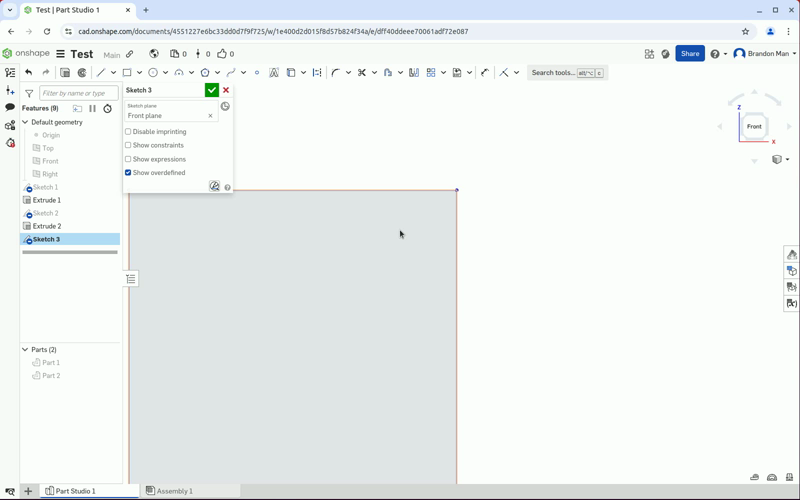
click(400, 229)
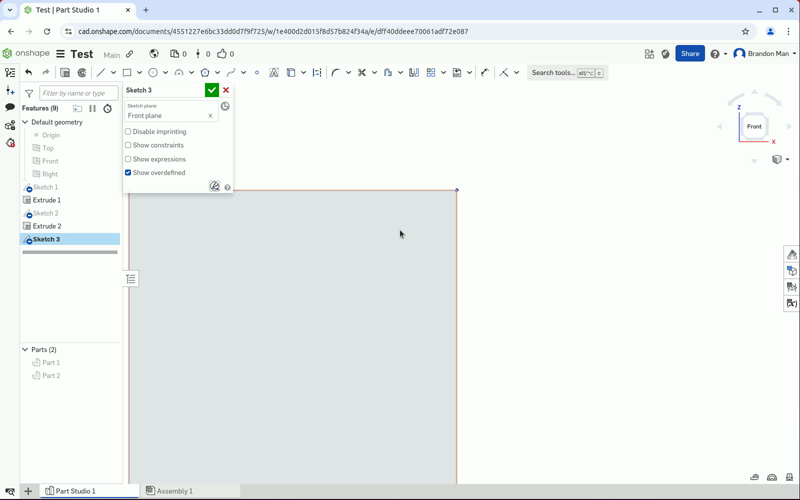
scroll(-6)
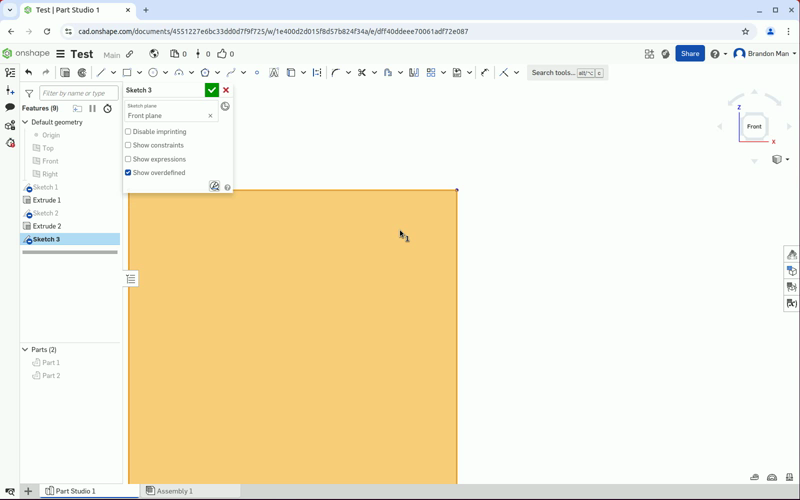
scroll(-6)
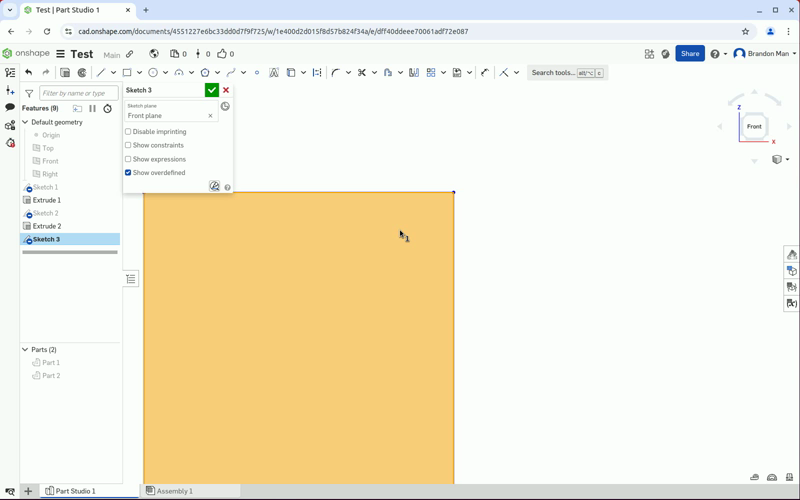
scroll(-6)
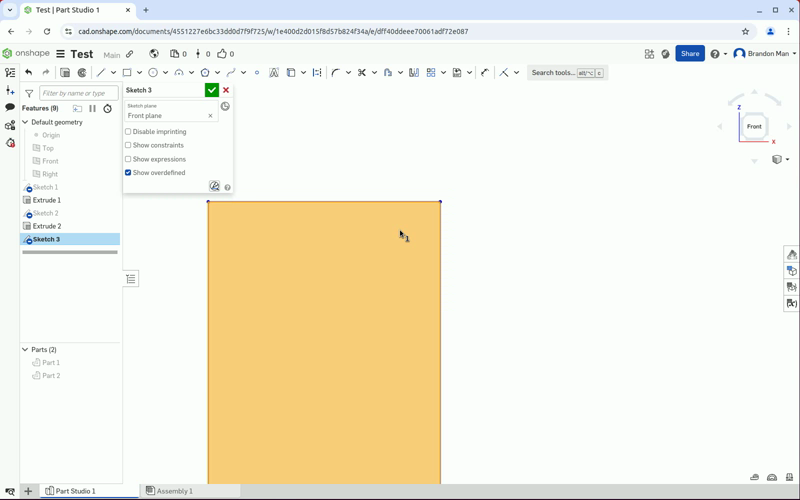
scroll(-6)
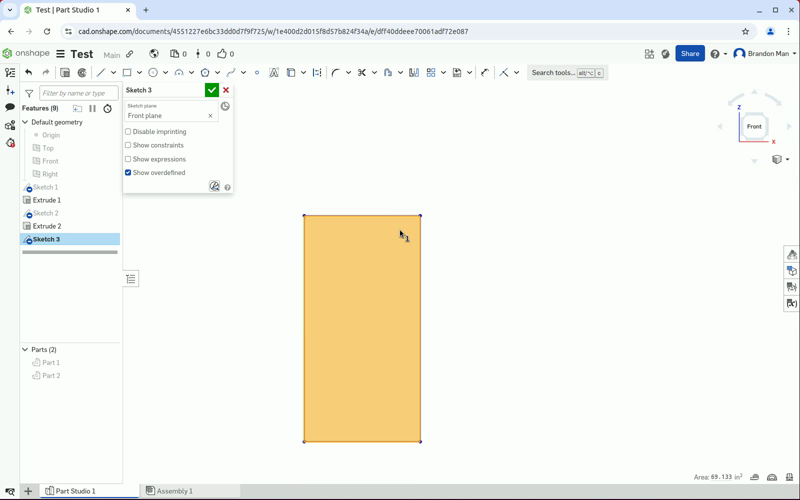
scroll(-6)
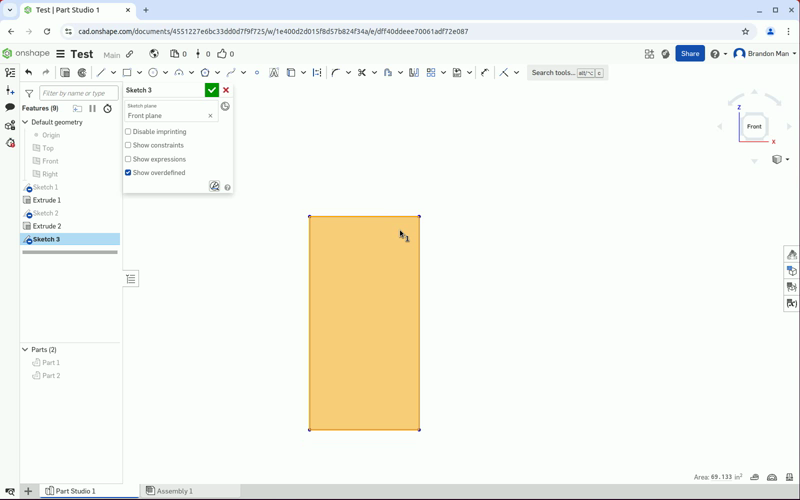
scroll(-6)
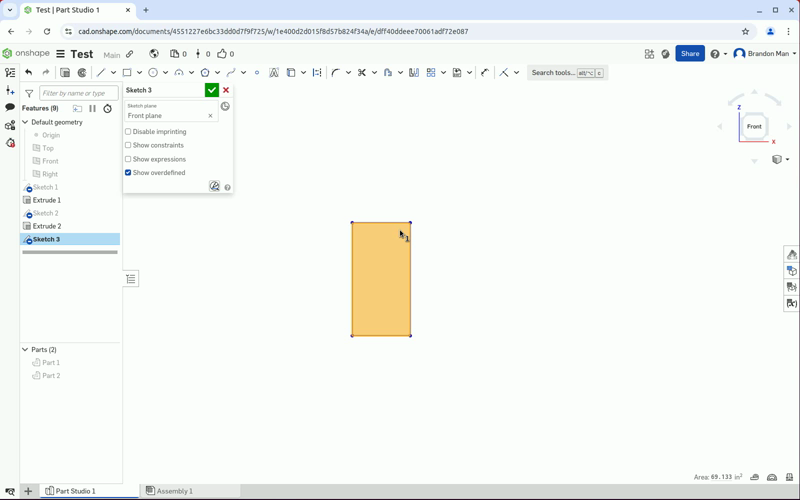
scroll(-6)
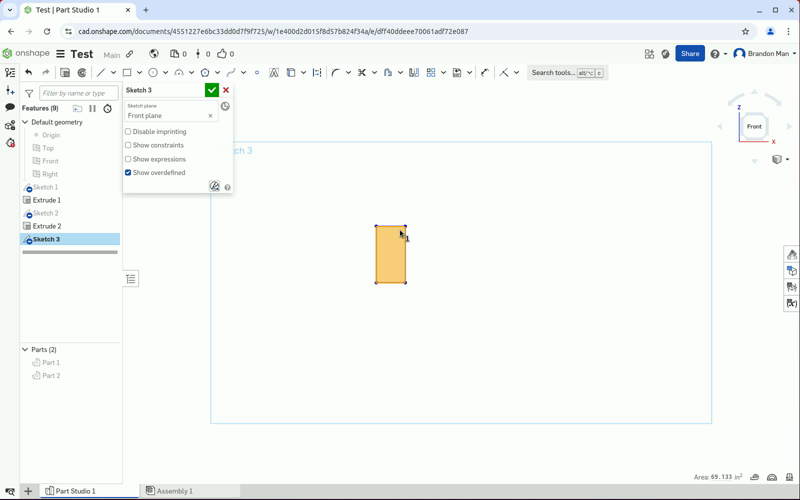
mouse_move(73, 352)
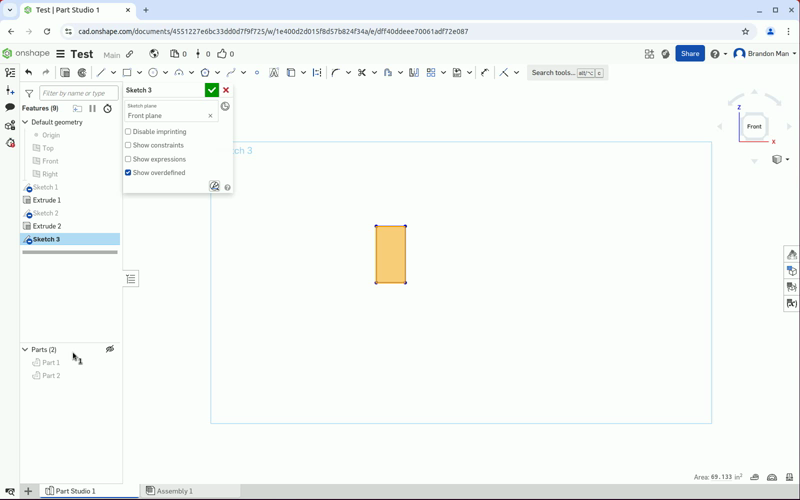
key(shift+y)
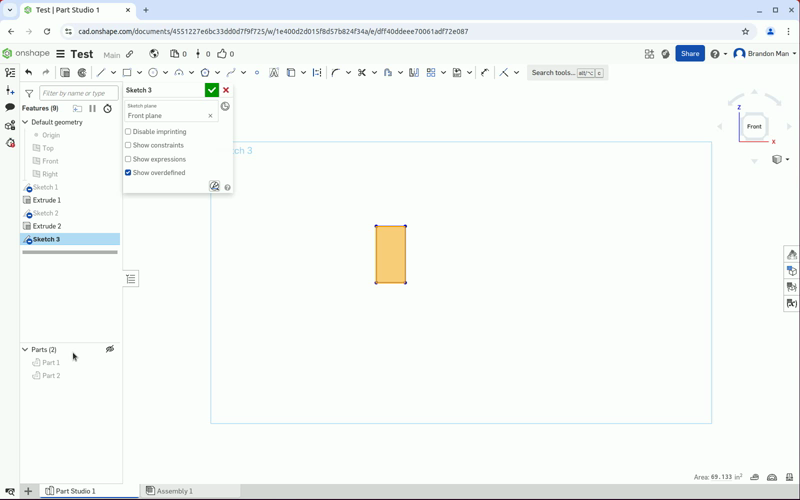
key(shift+e)
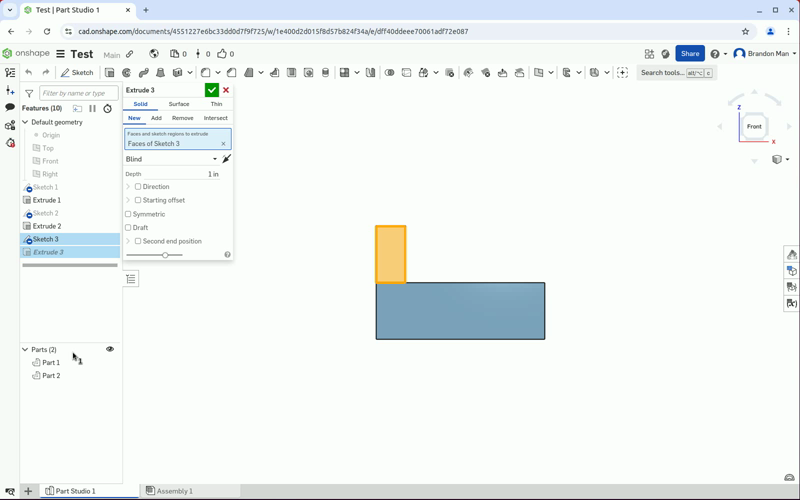
mouse_move(143, 106)
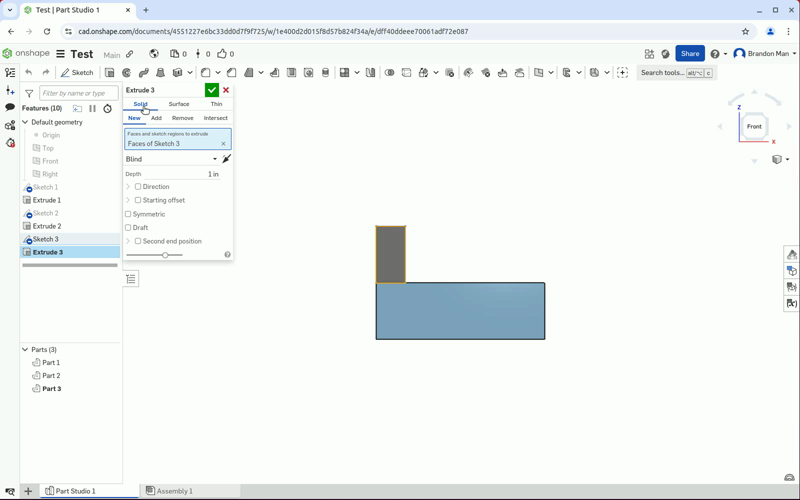
click(143, 106)
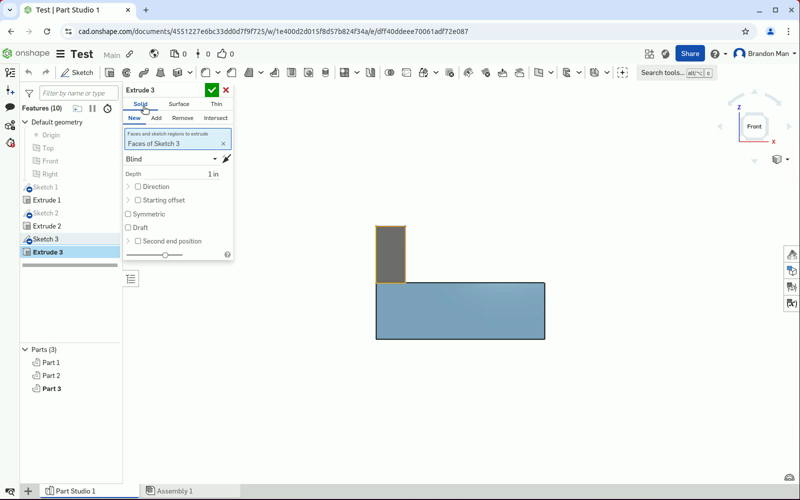
mouse_move(137, 120)
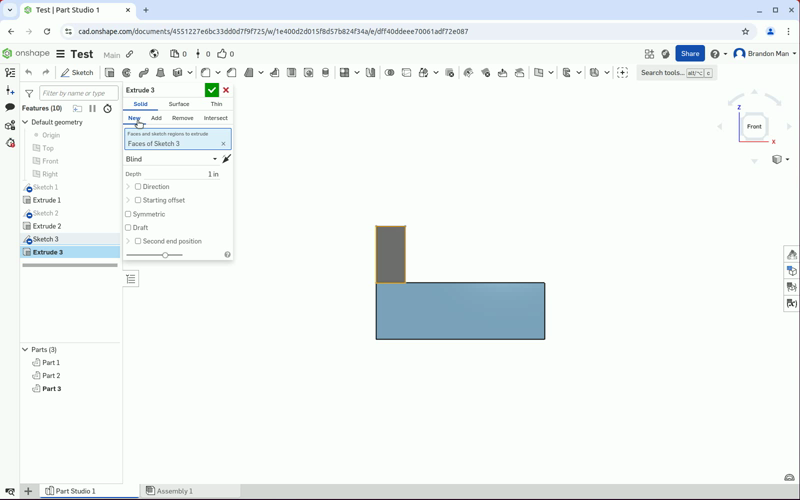
click(137, 120)
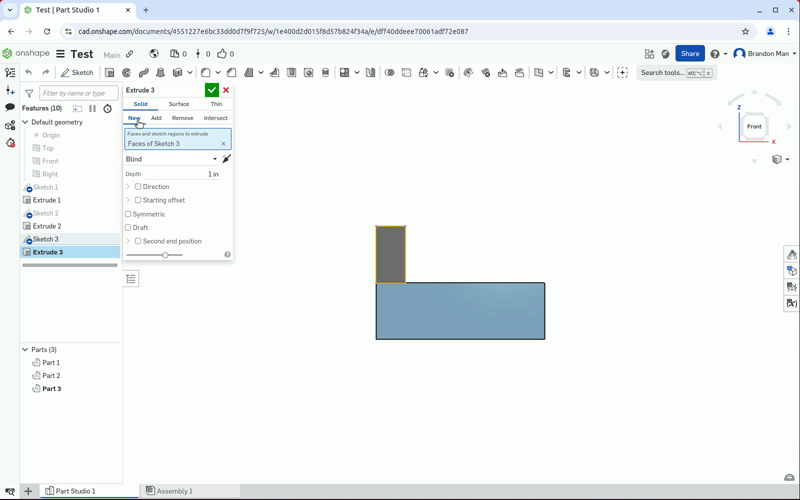
key(tab, 4)
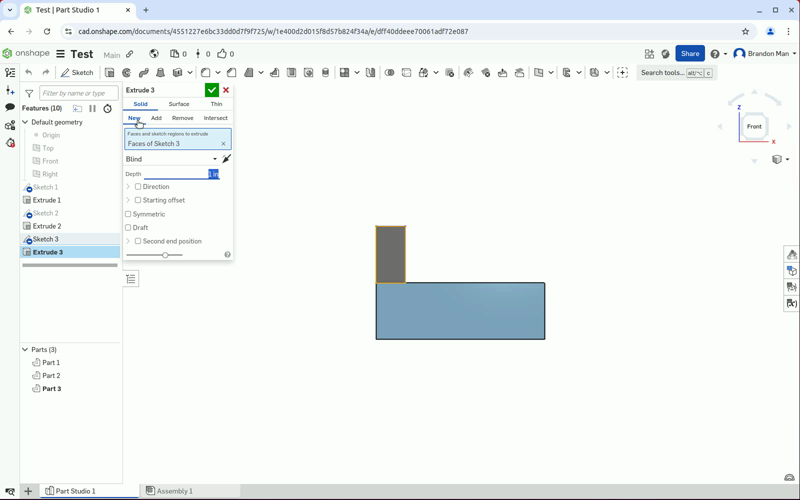
text(23.108)
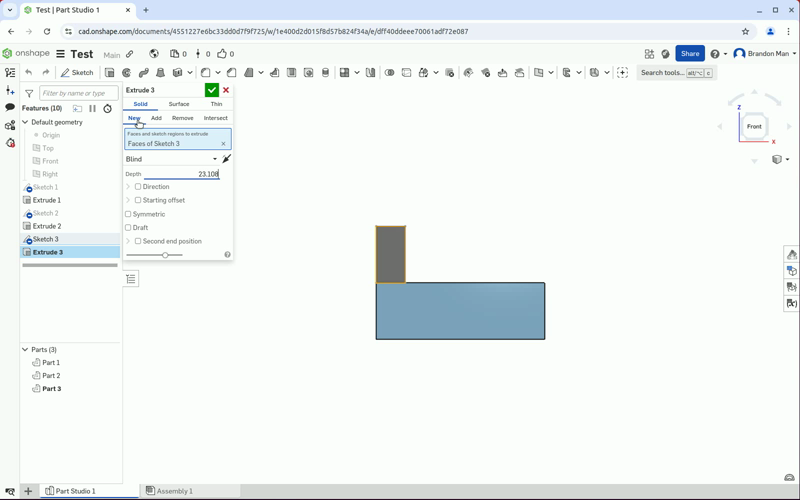
key(enter)
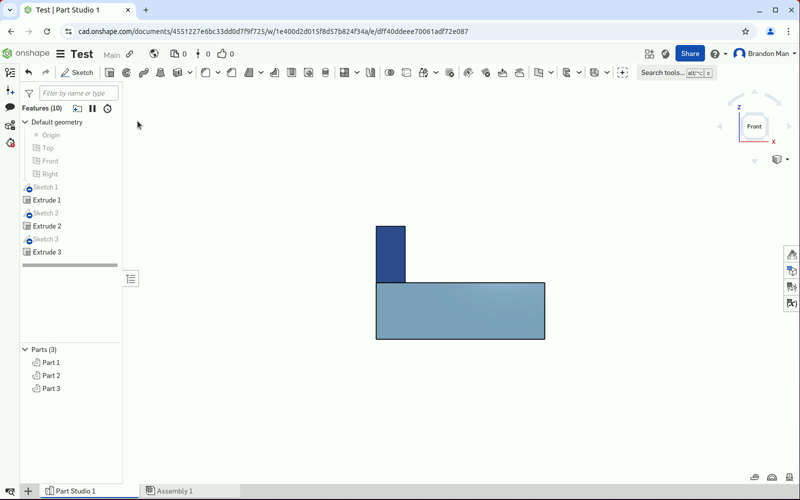
key(shift+h)
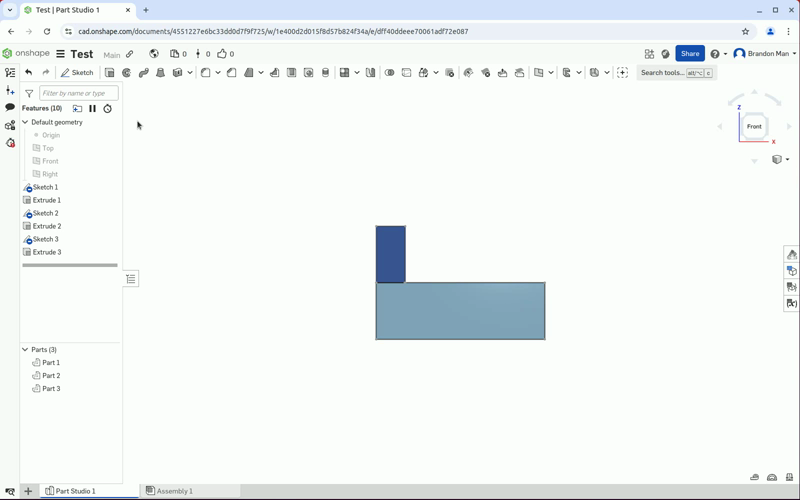
key(shift+h)
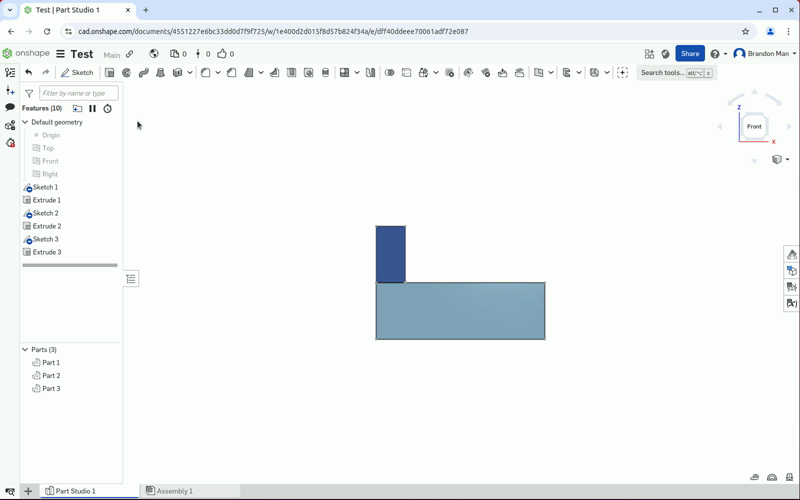
key(shift+7)
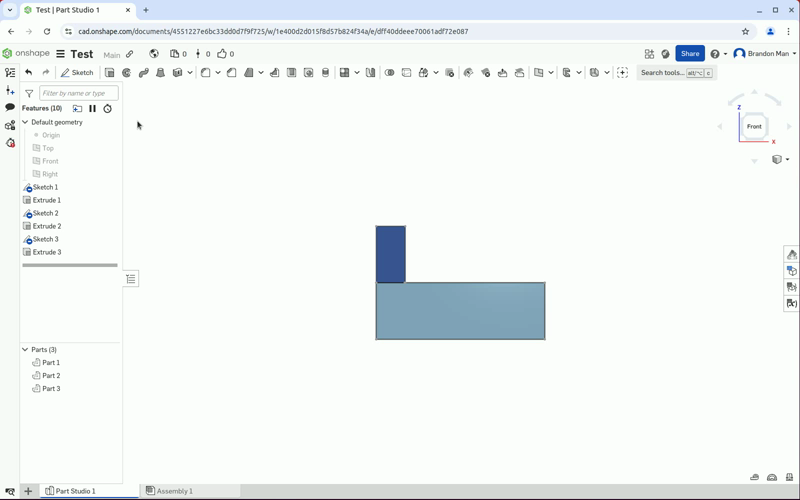
key(left, 2)
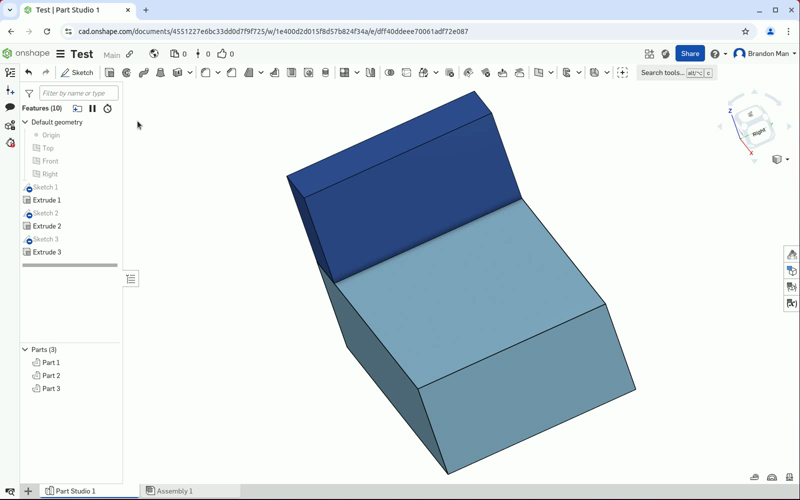
key(down, 2)
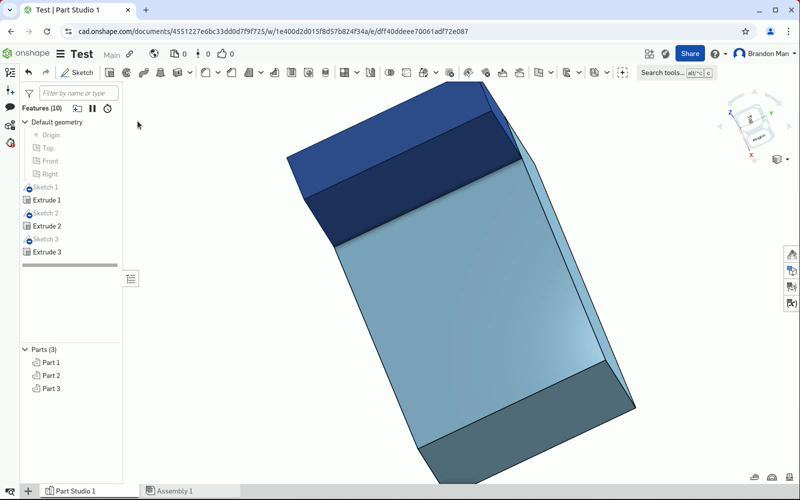
key(up, 2)
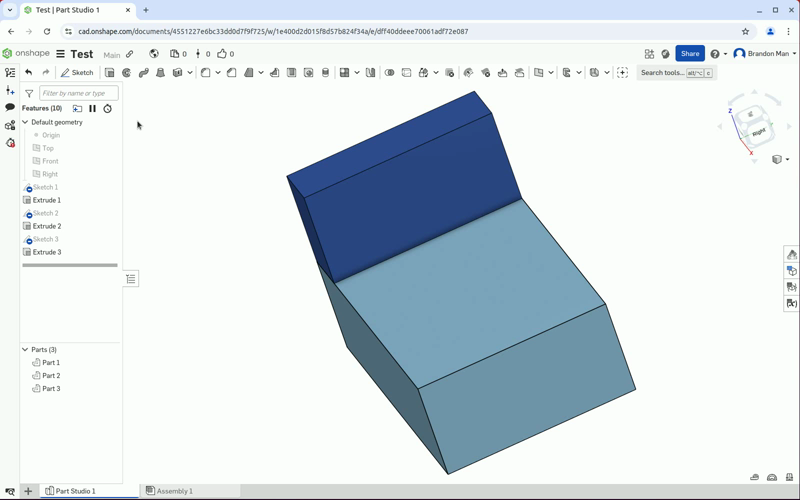
key(right, 2)
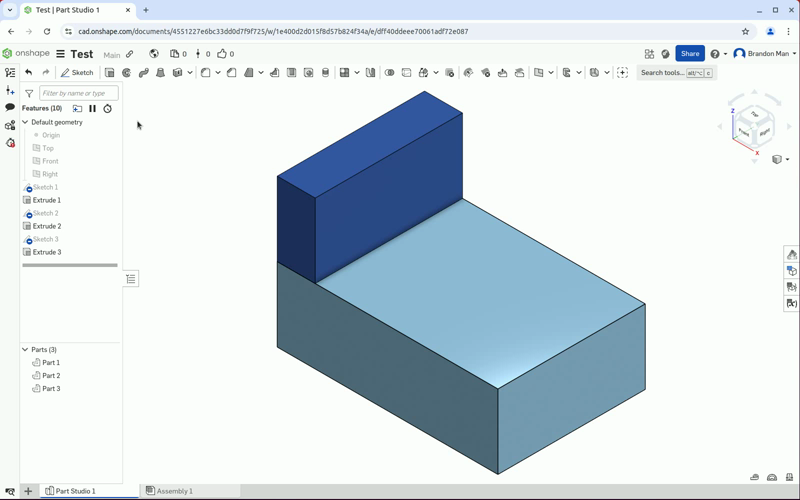
mouse_move(73, 189)
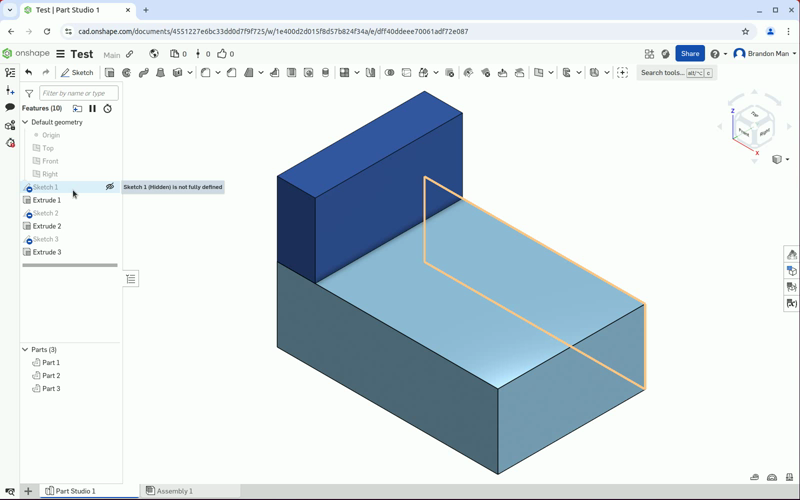
click(73, 189)